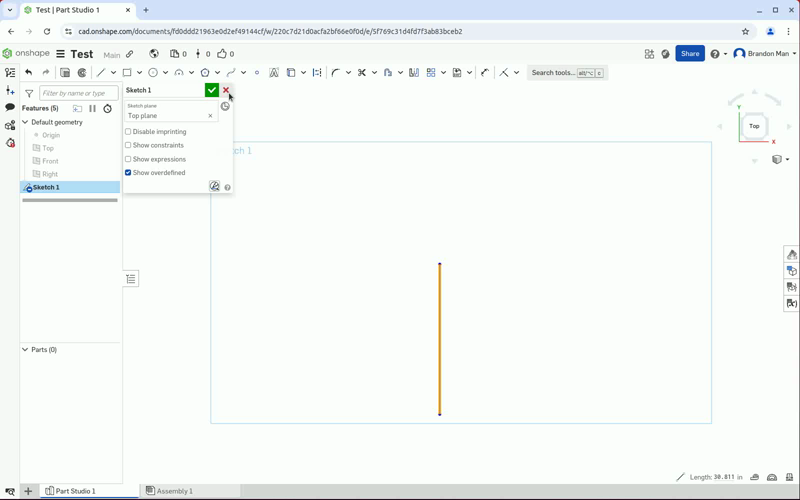
key(shift+h)
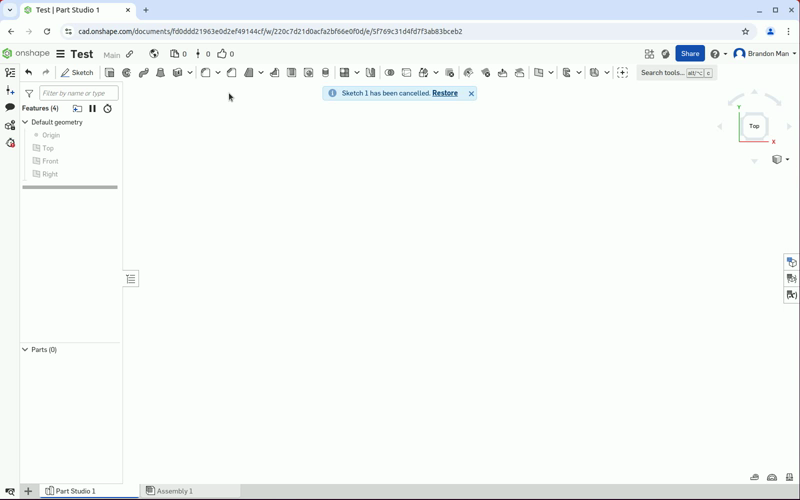
mouse_move(73, 352)
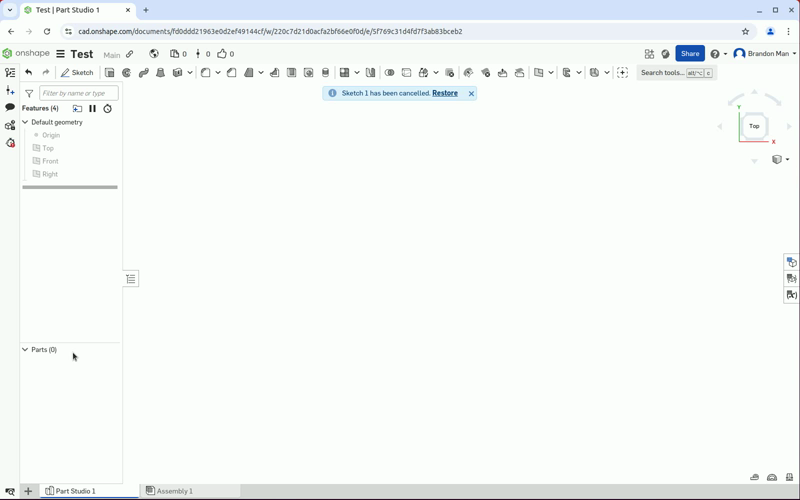
key(y)
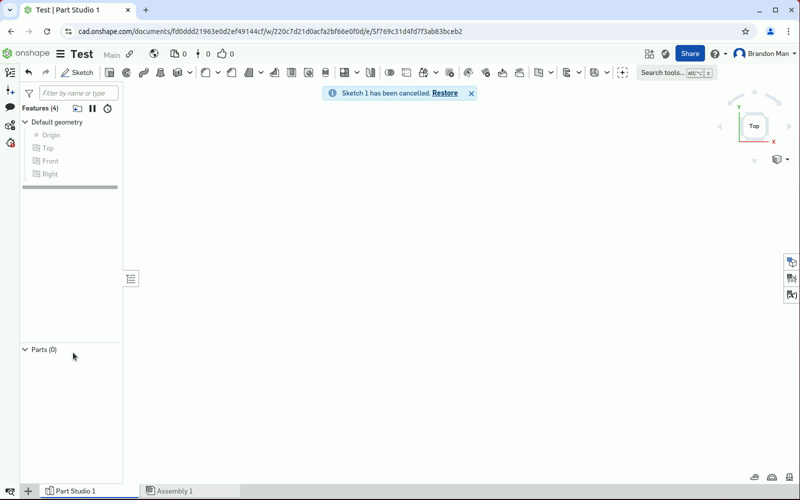
key(shift+p)
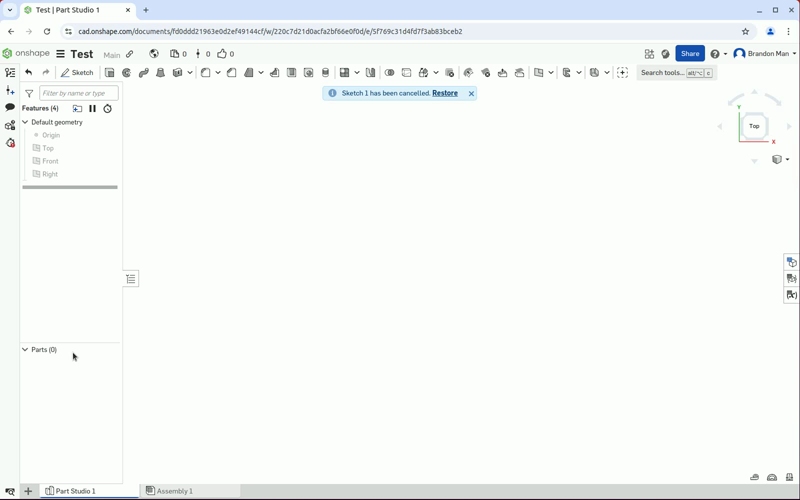
key(space)
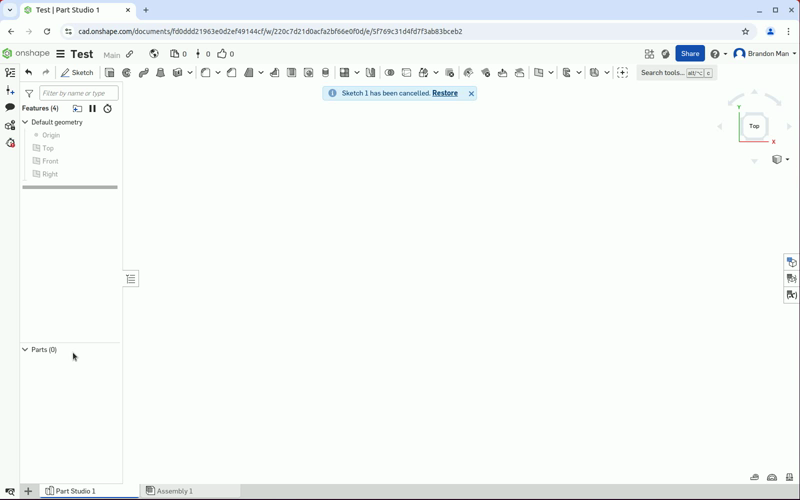
key_down(shift)
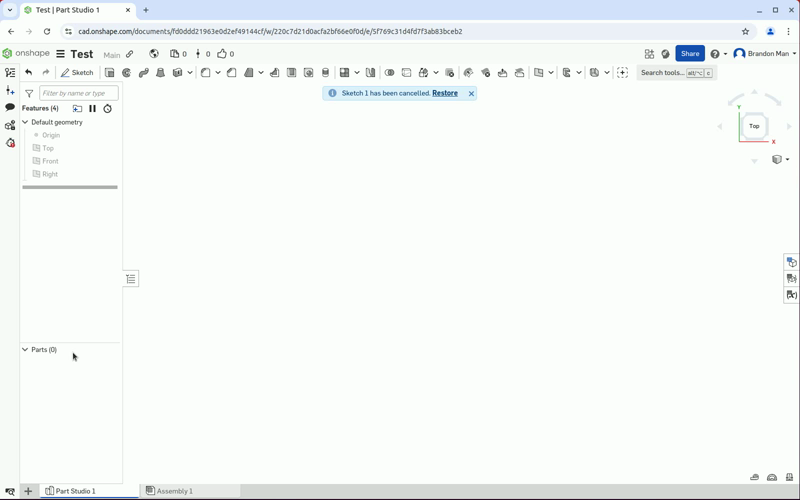
key(up)
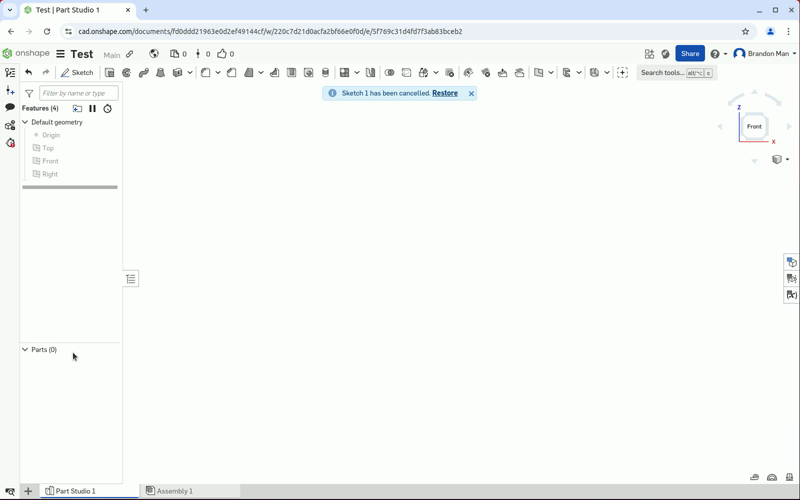
key_up(shift)
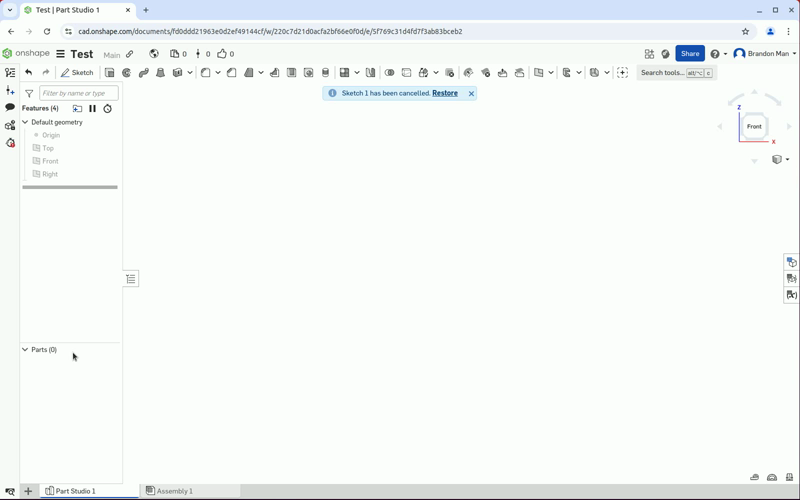
mouse_move(73, 352)
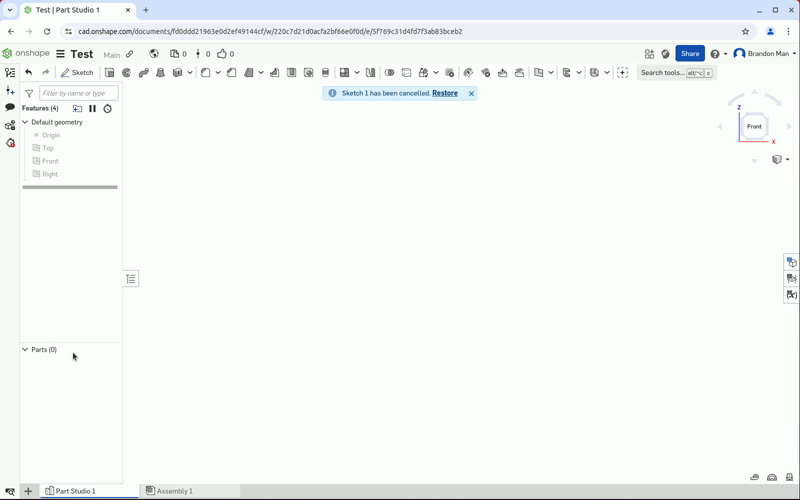
key(shift+y)
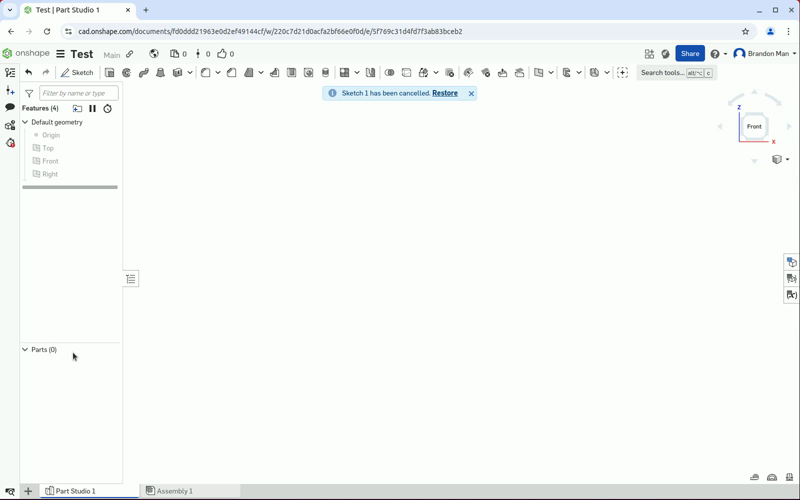
key(shift+s)
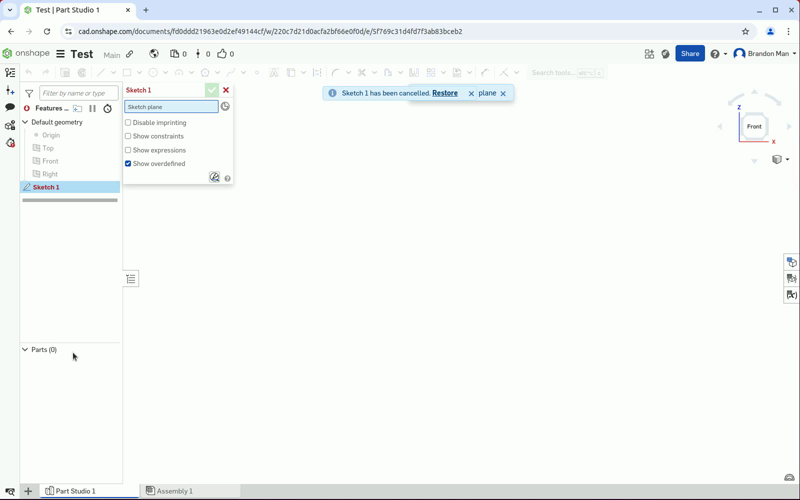
mouse_move(73, 163)
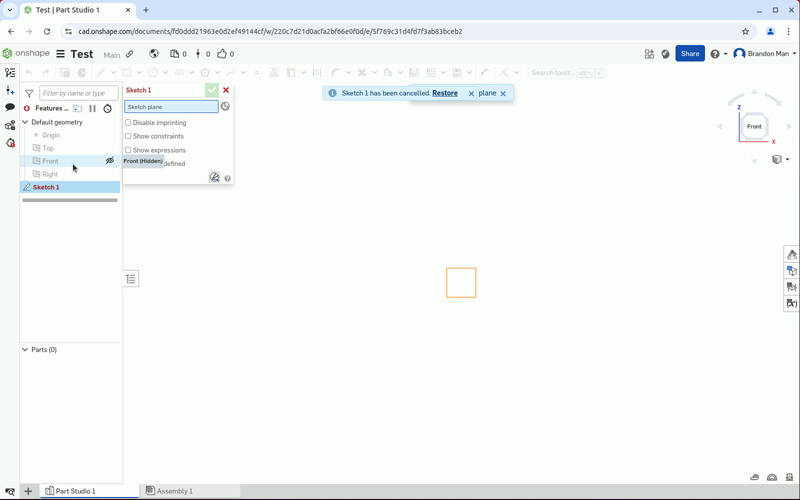
click(73, 163)
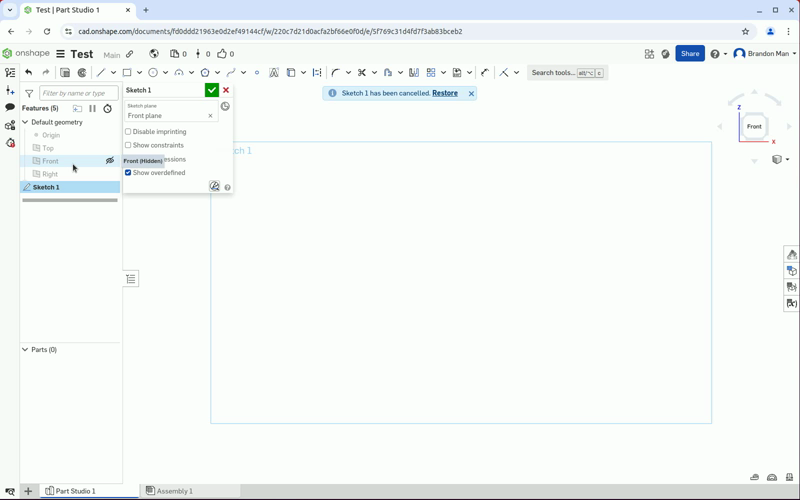
mouse_move(73, 352)
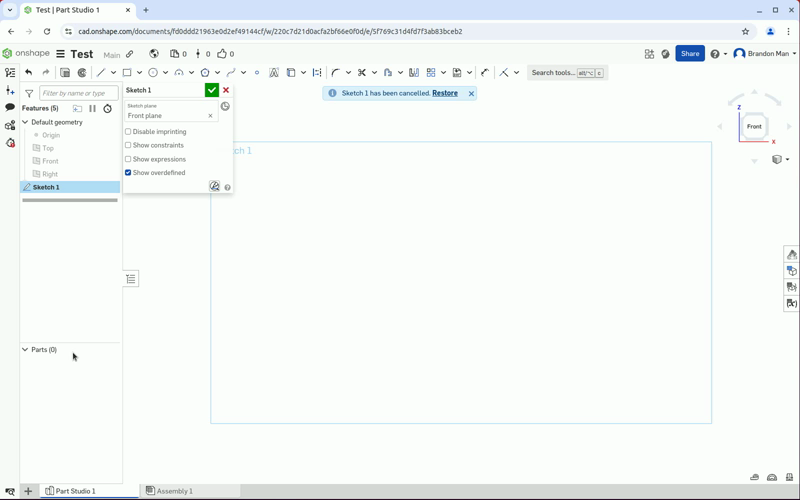
key(y)
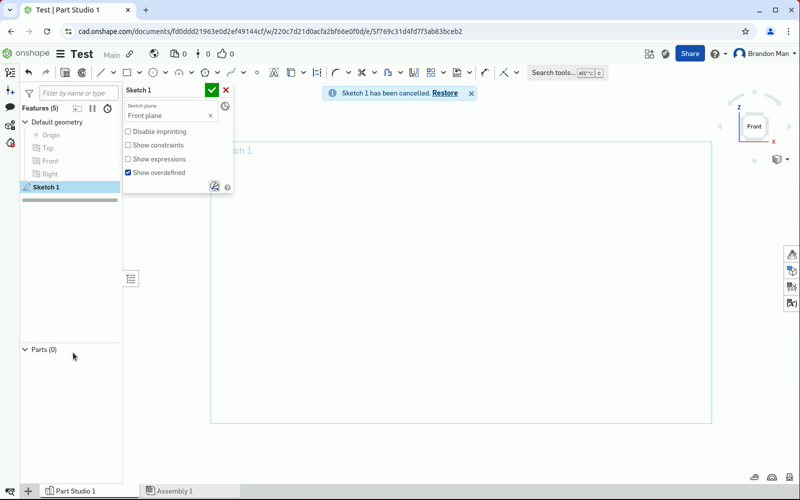
key(c)
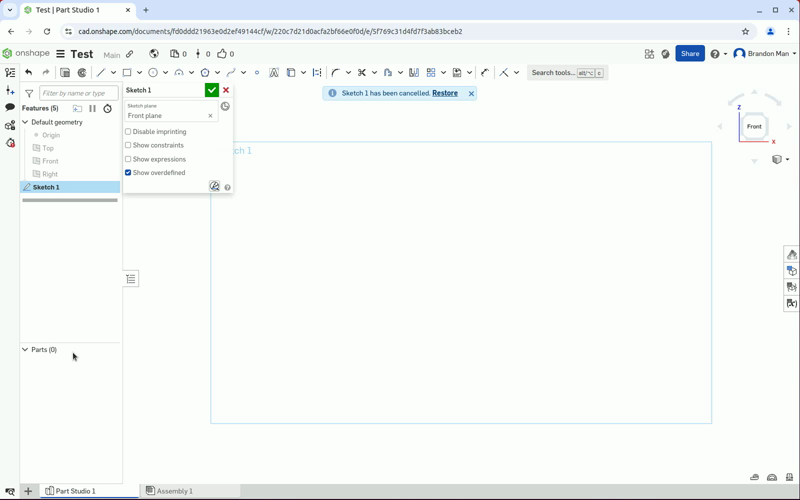
key_down(shift)
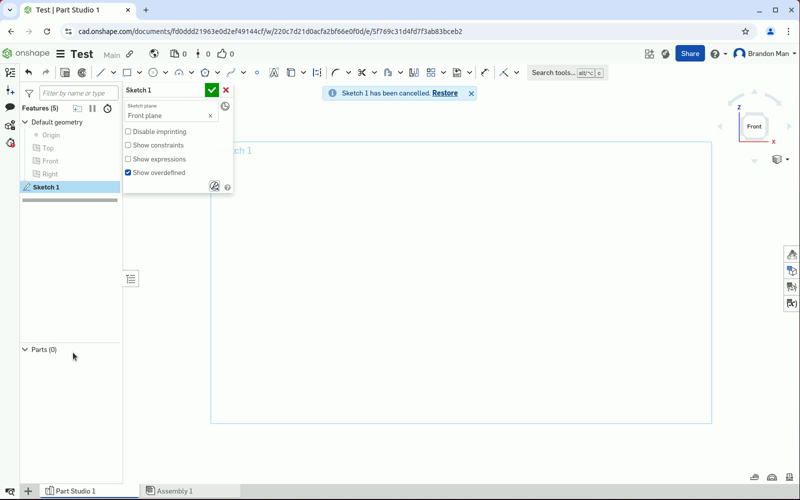
mouse_move(460, 282)
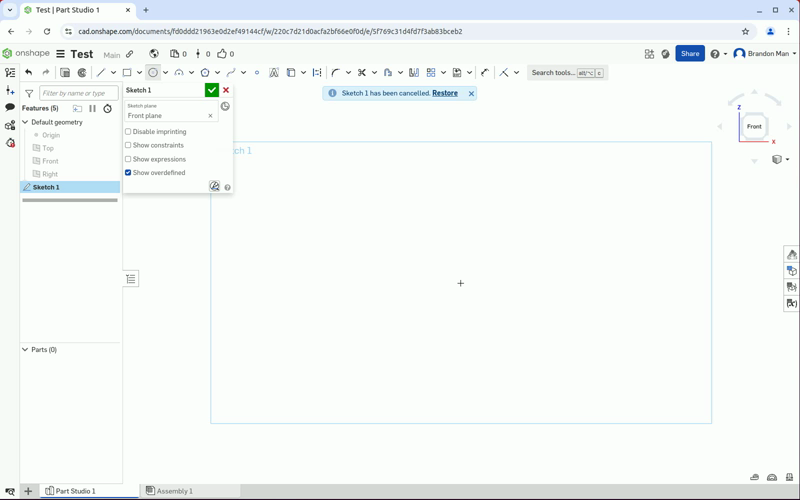
click(460, 282)
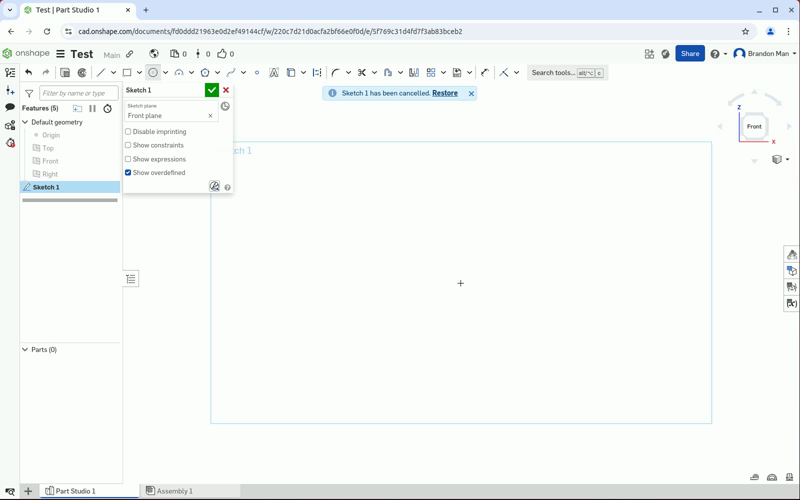
key_up(shift)
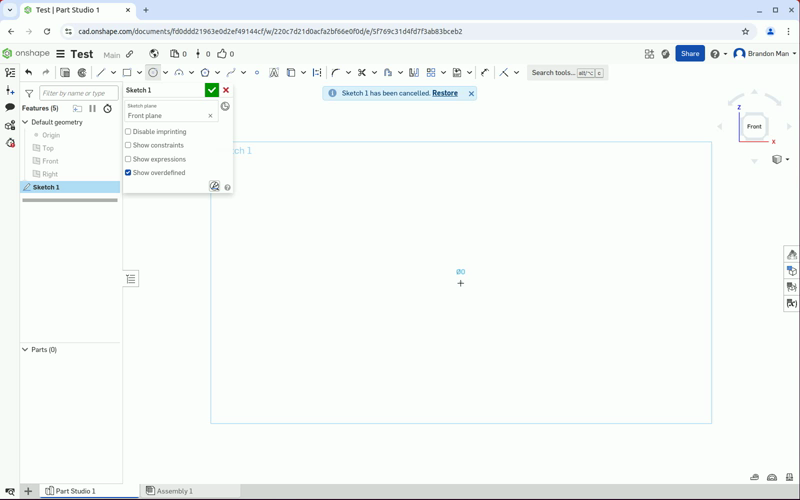
mouse_move(492, 282)
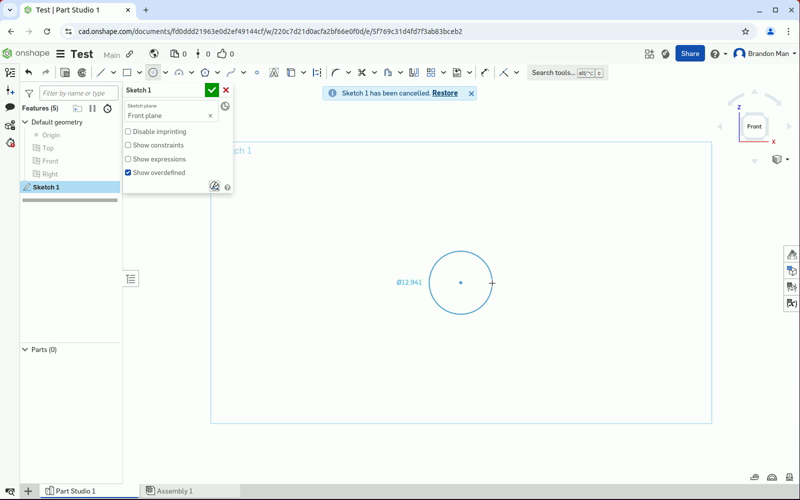
click(492, 282)
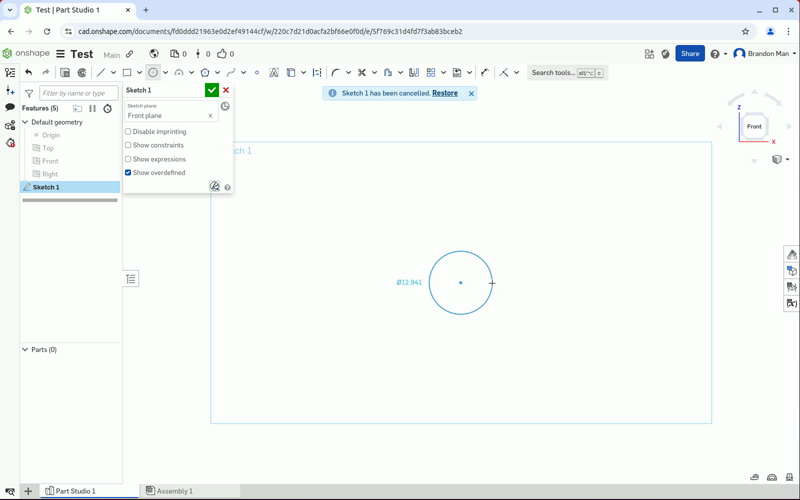
key(esc)
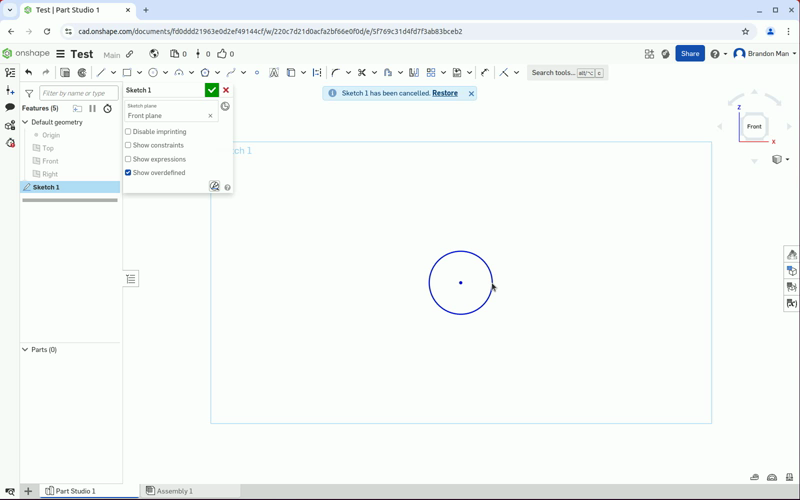
mouse_move(434, 282)
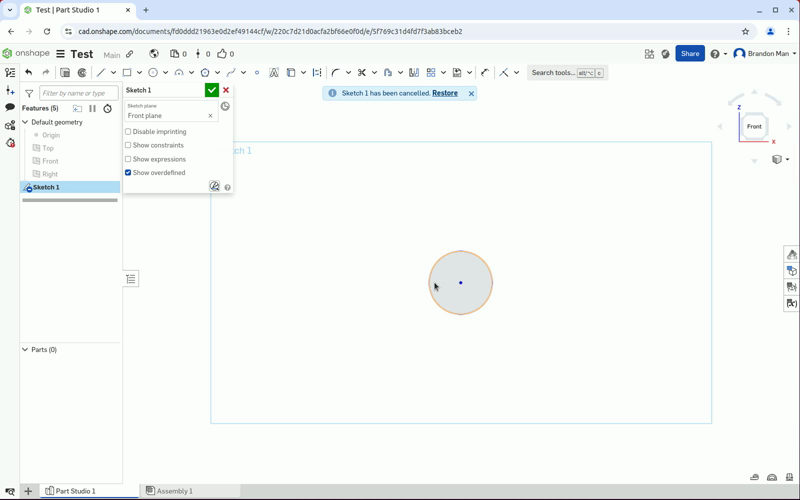
click(434, 282)
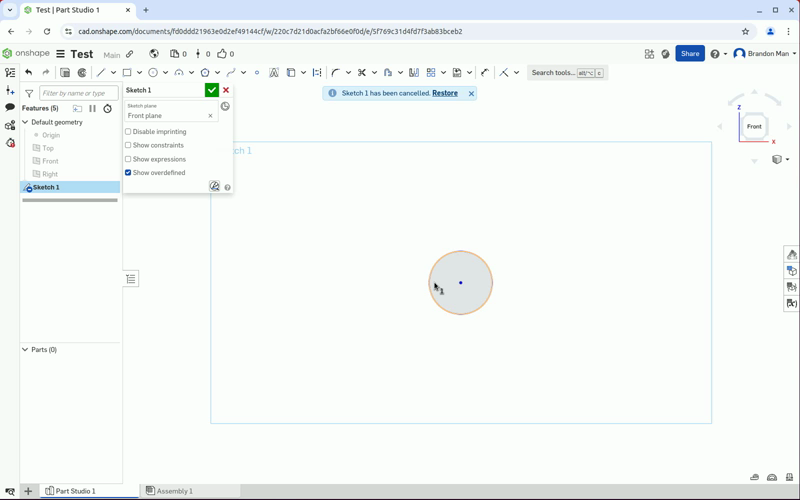
mouse_move(73, 352)
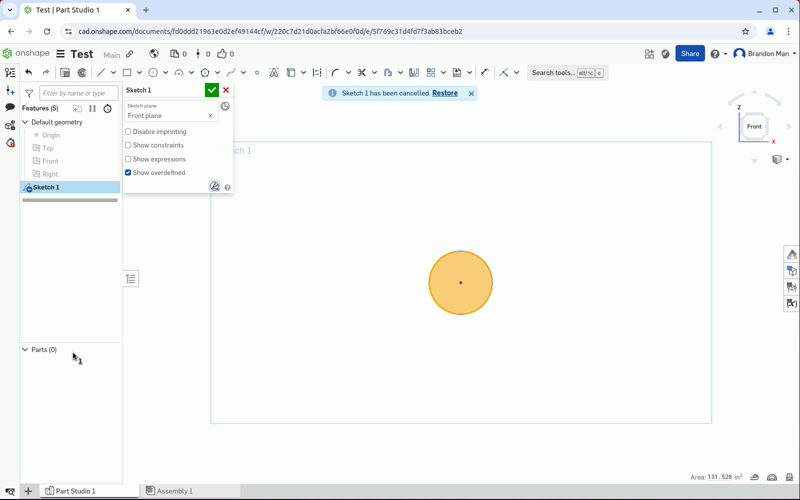
key(shift+y)
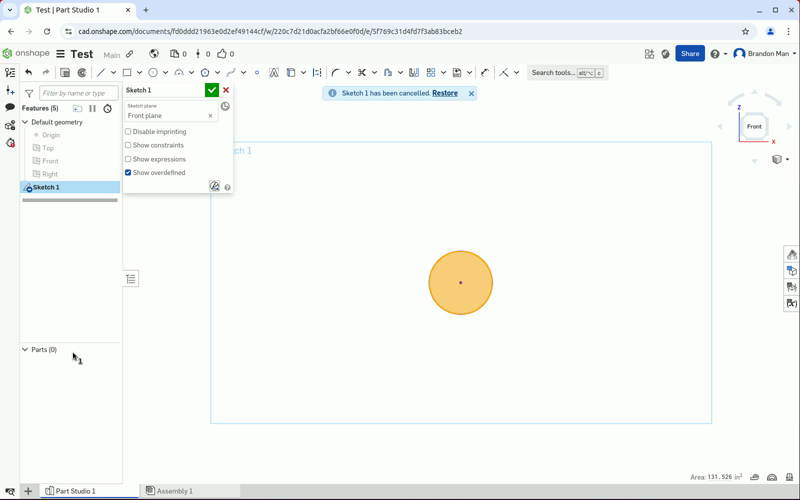
key(shift+e)
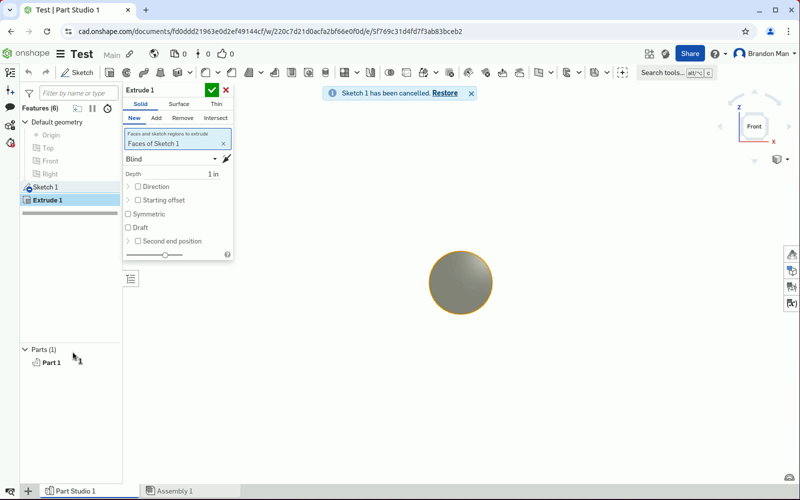
mouse_move(143, 106)
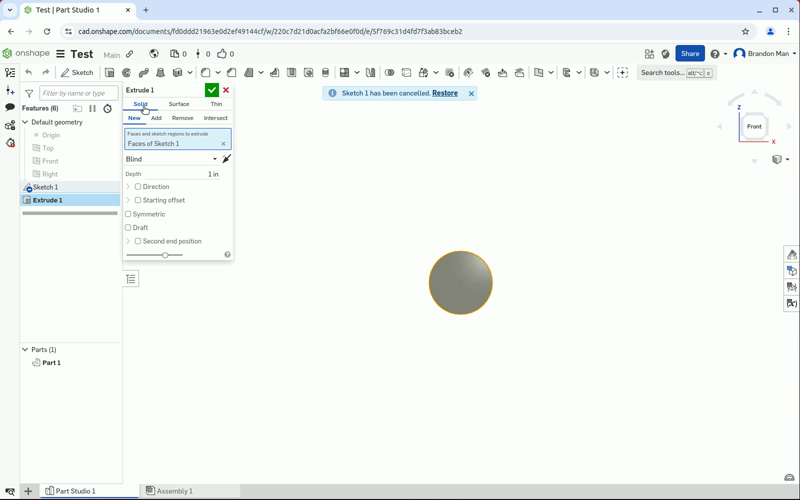
click(143, 106)
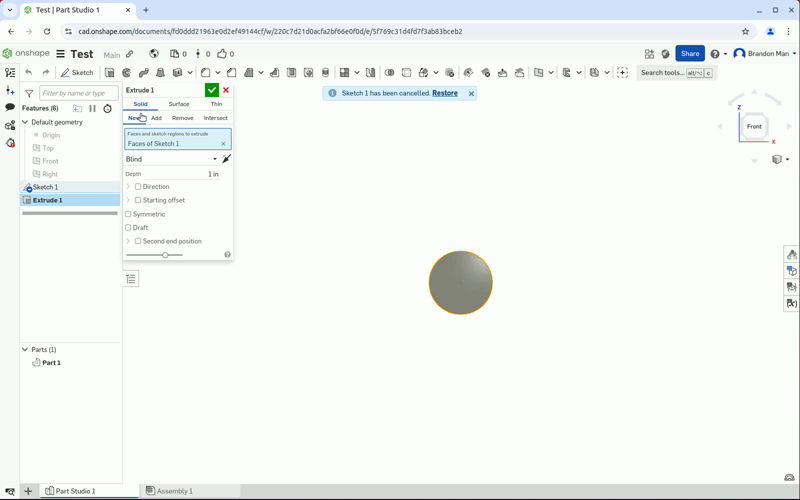
mouse_move(137, 120)
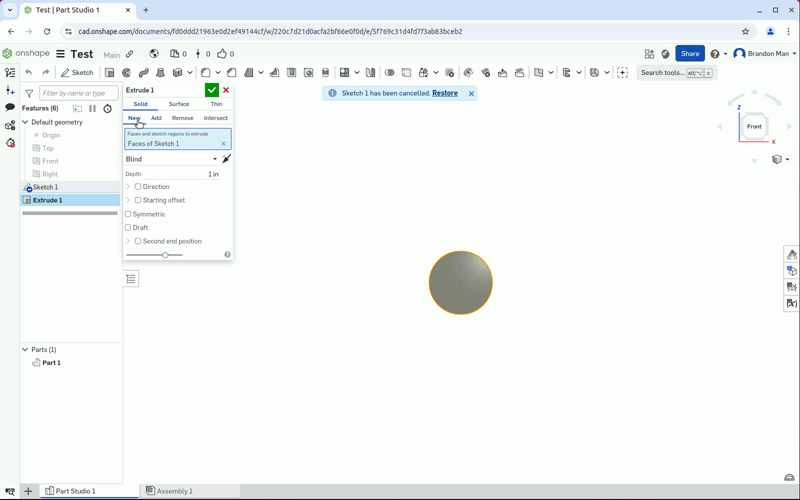
click(137, 120)
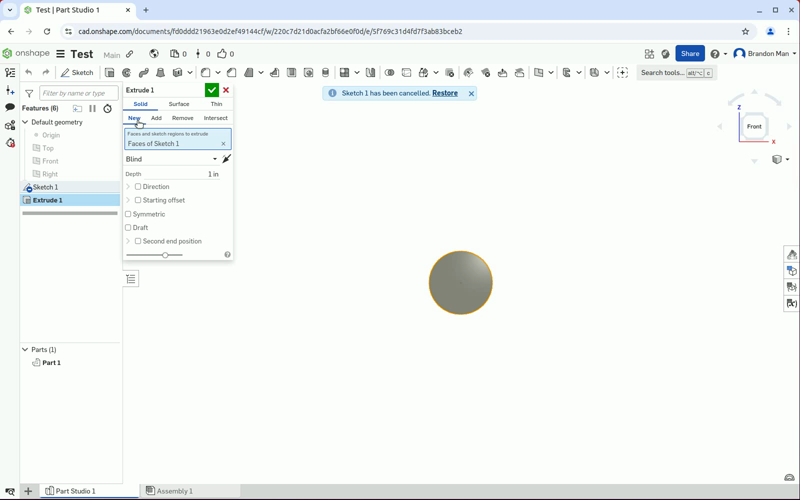
key(tab, 4)
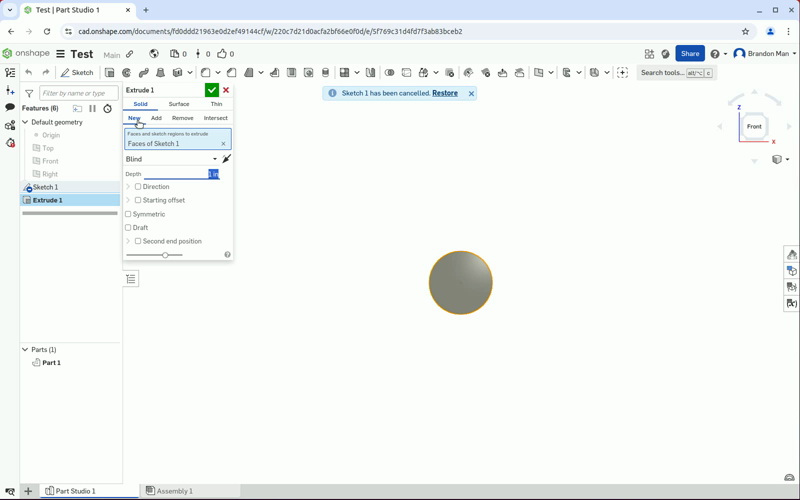
text(7.703)
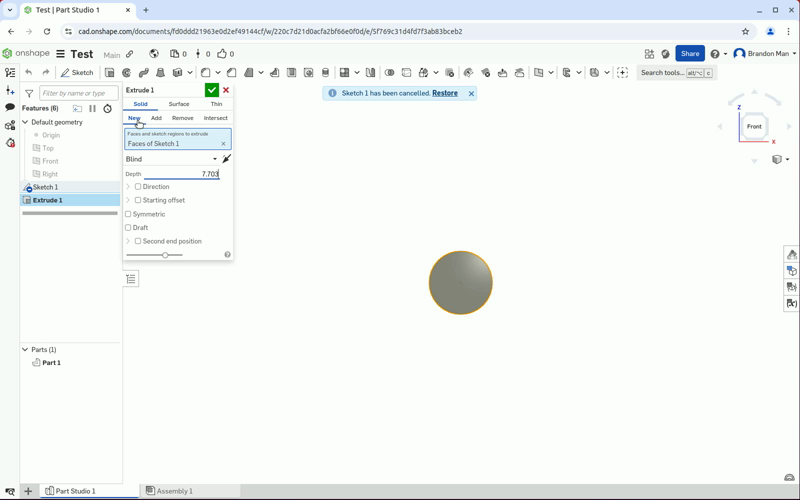
key(enter)
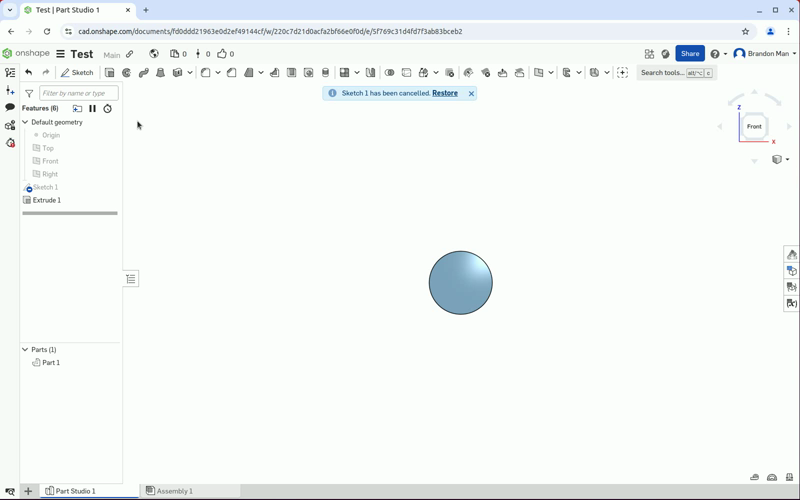
key(shift+h)
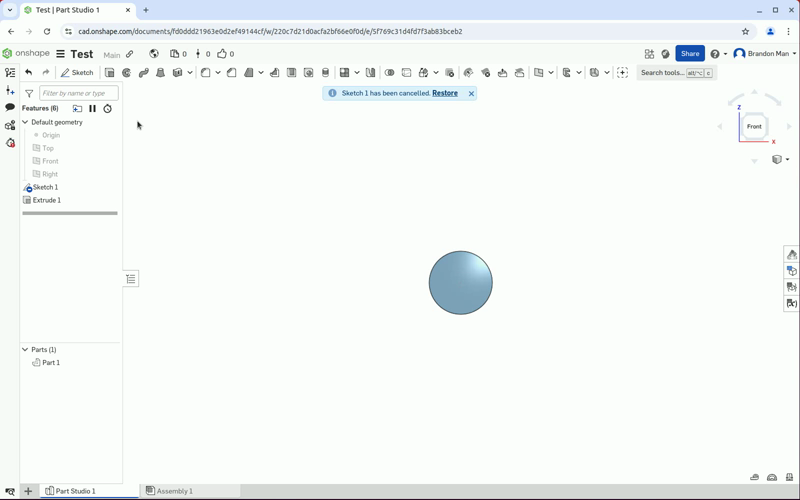
key(shift+h)
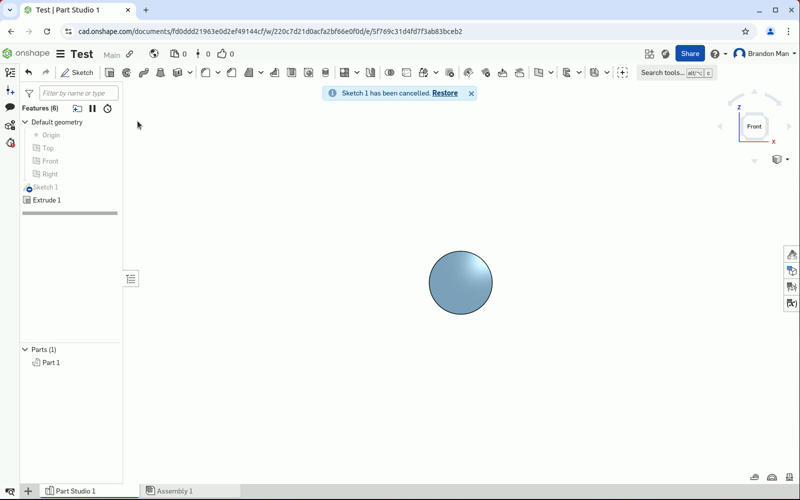
mouse_move(73, 189)
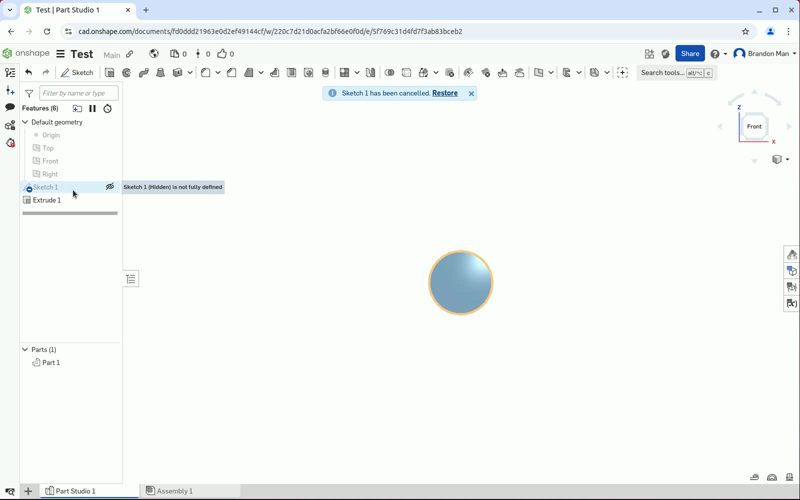
click(73, 189)
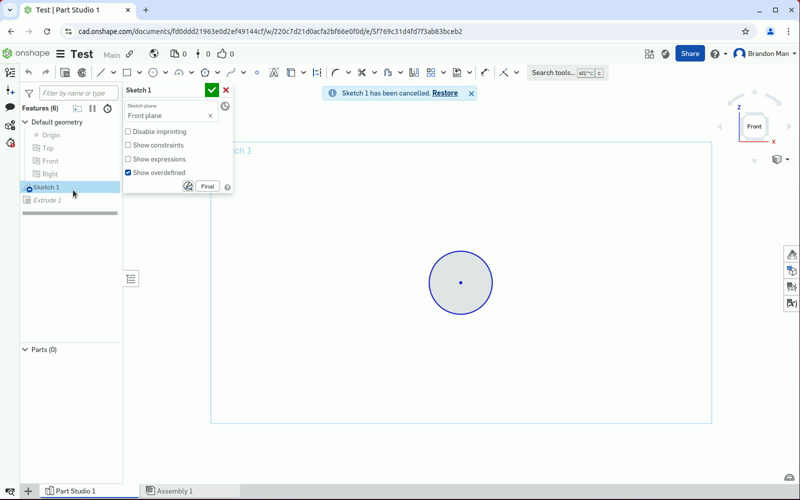
mouse_move(229, 92)
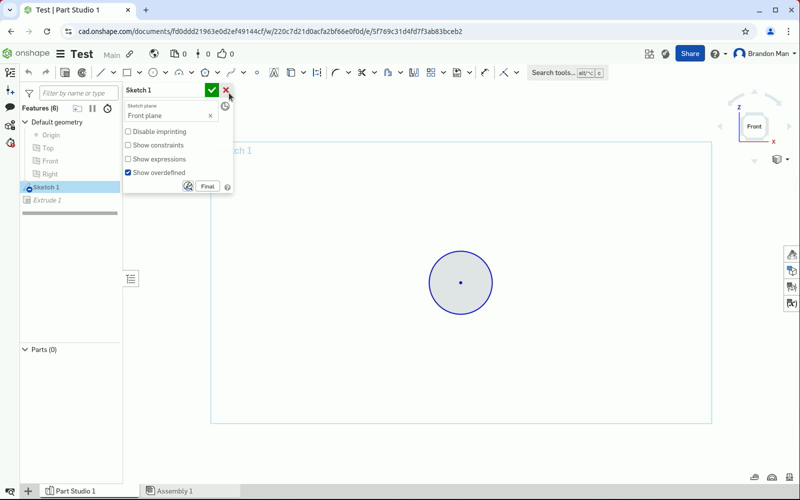
click(229, 92)
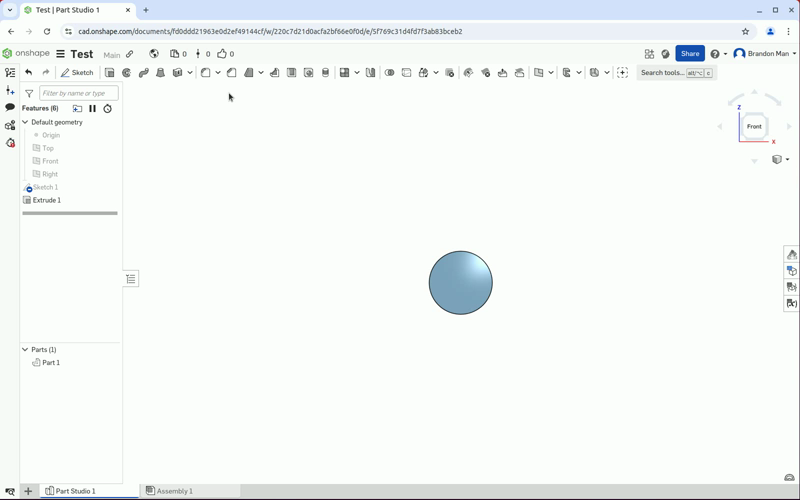
mouse_move(541, 75)
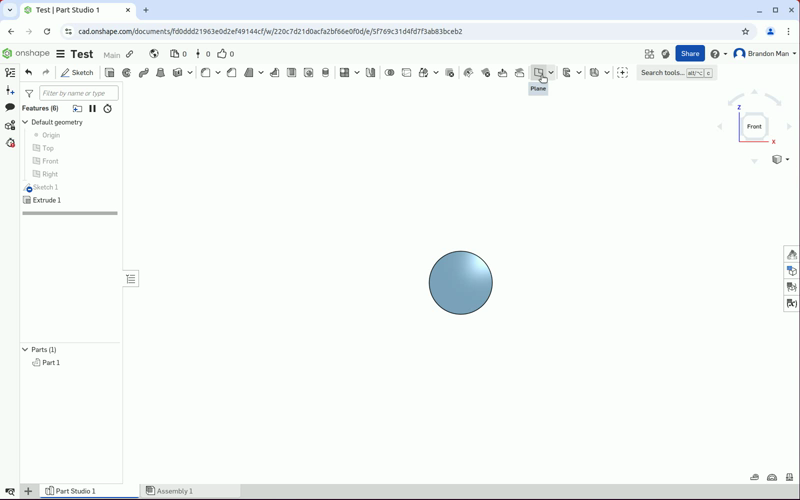
click(541, 75)
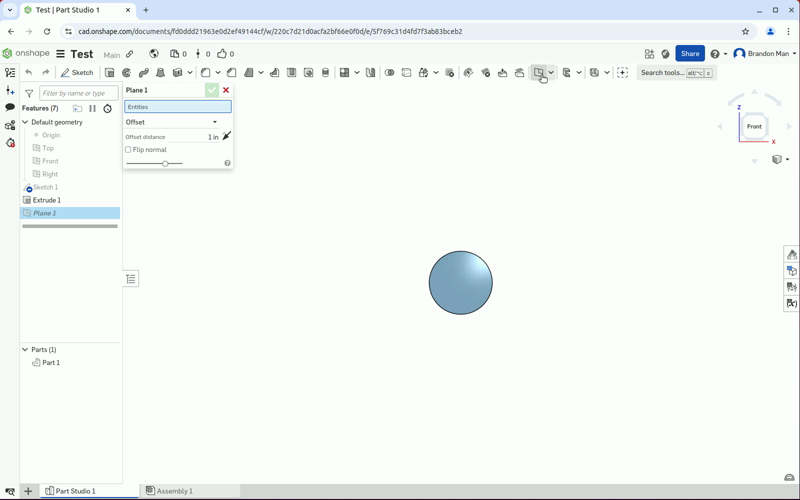
mouse_move(73, 163)
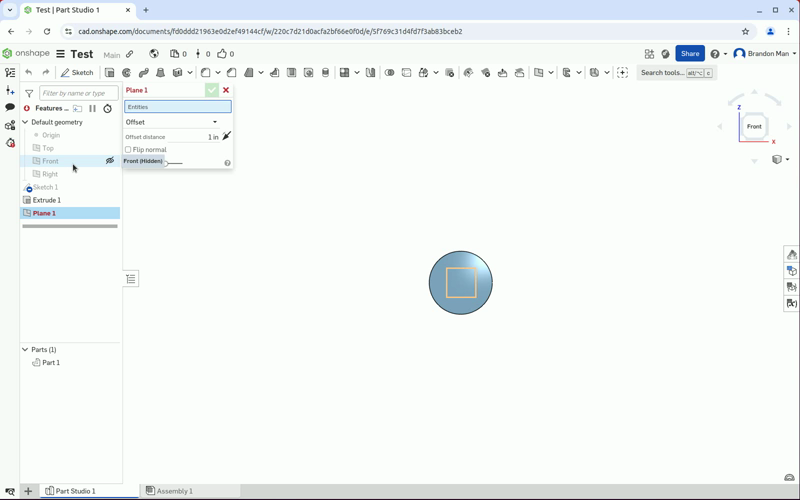
click(73, 163)
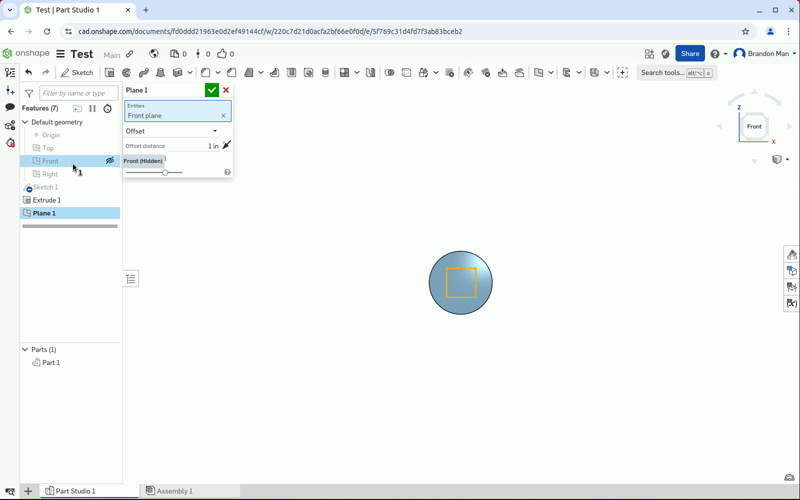
key(tab, 2)
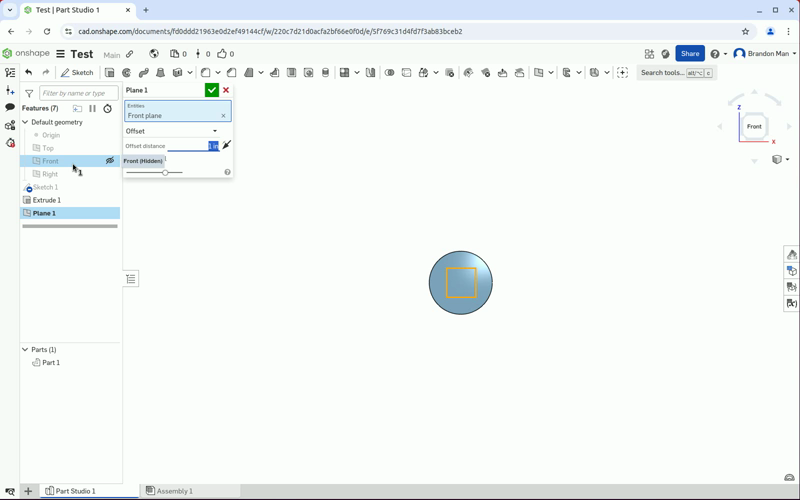
text(7.703)
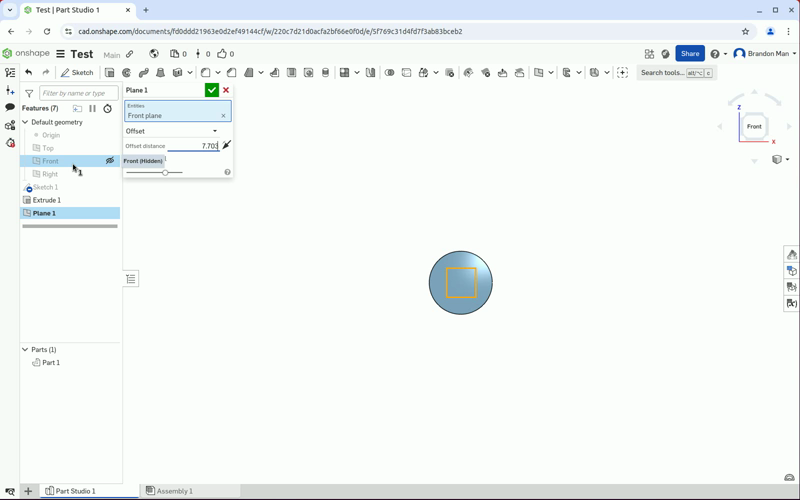
key(enter, 2)
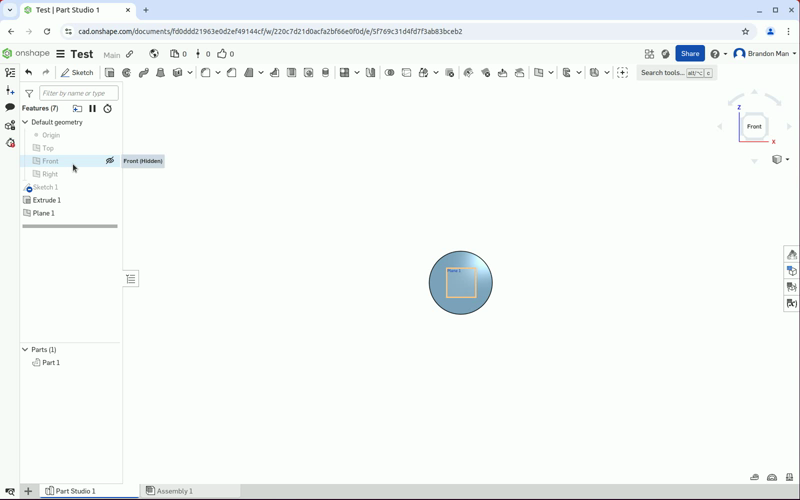
key(shift+s)
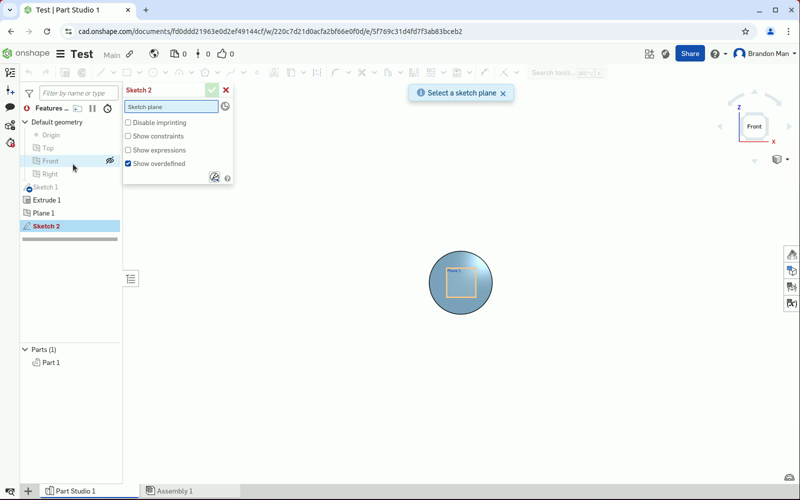
mouse_move(73, 215)
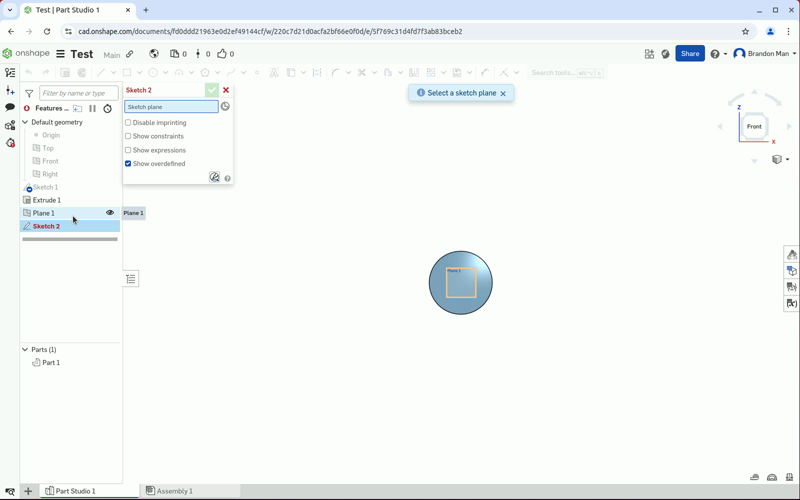
click(73, 215)
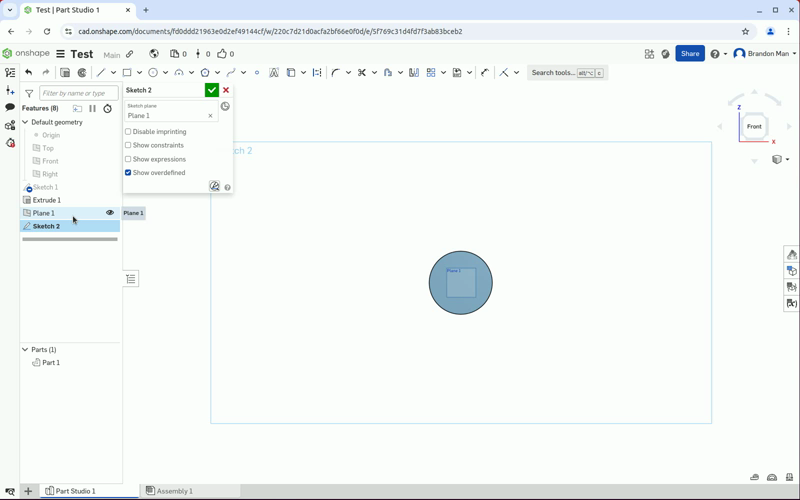
mouse_move(73, 352)
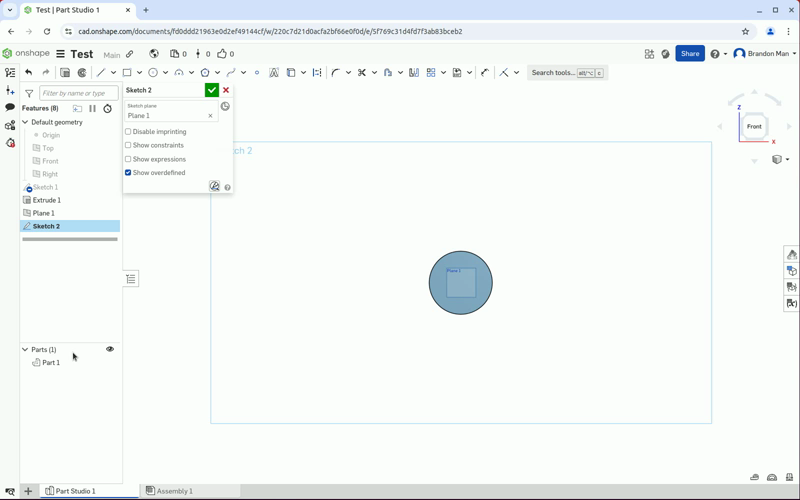
key(y)
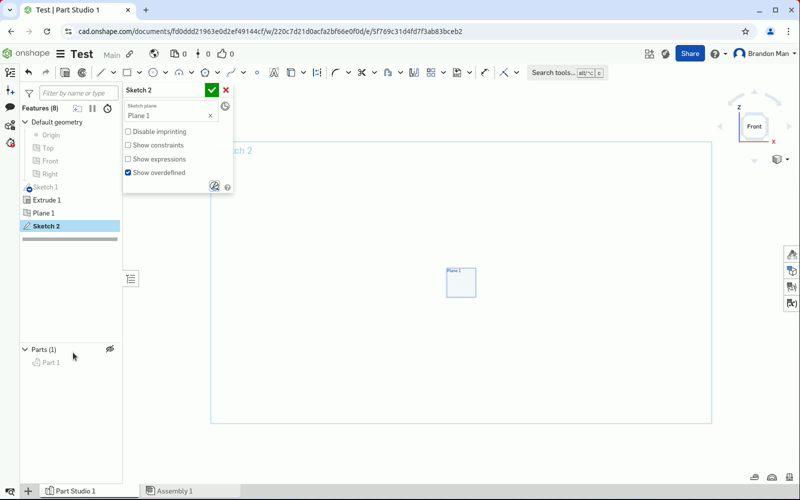
key(c)
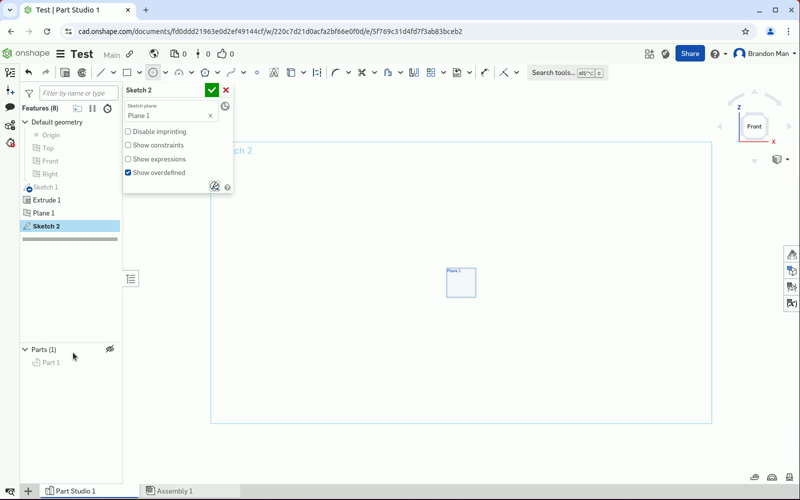
key_down(shift)
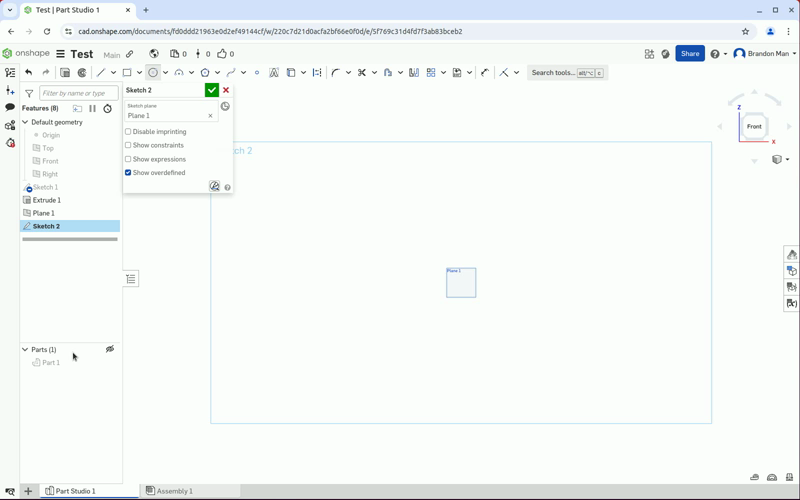
mouse_move(461, 282)
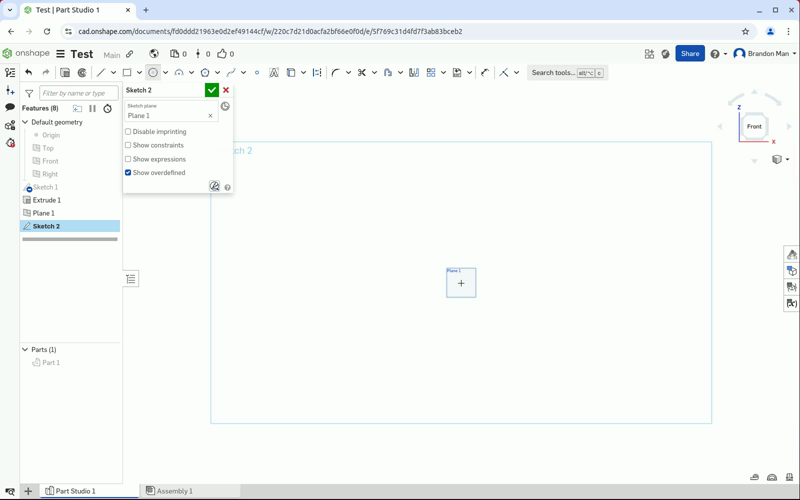
click(461, 282)
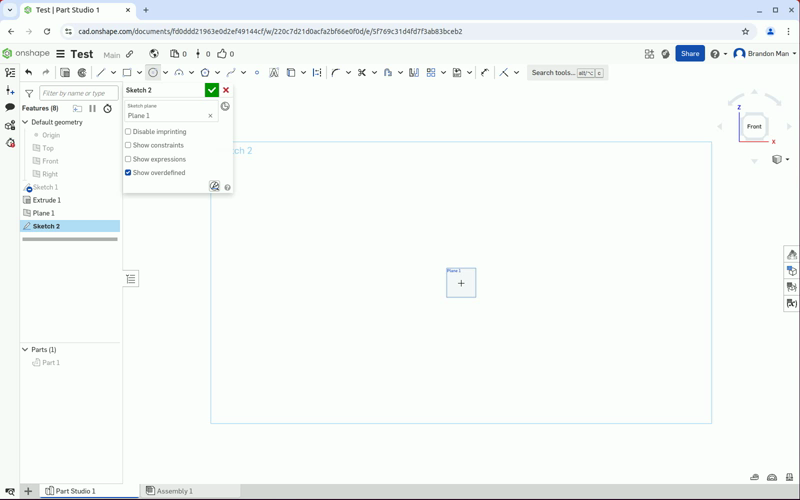
key_up(shift)
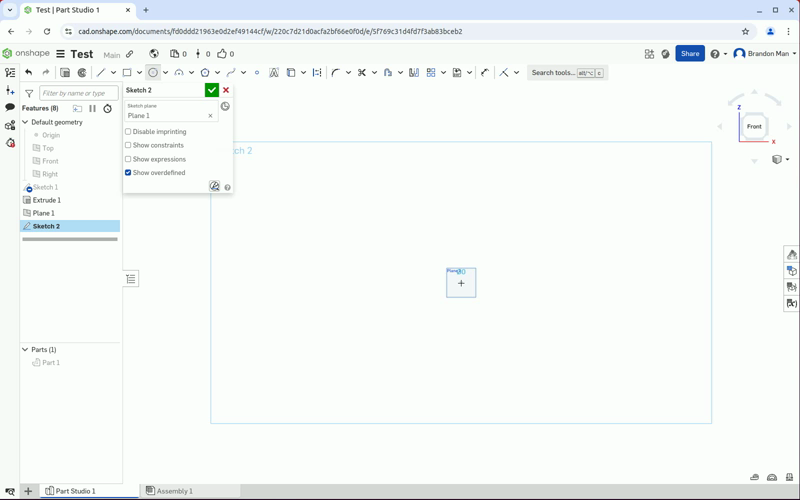
mouse_move(480, 282)
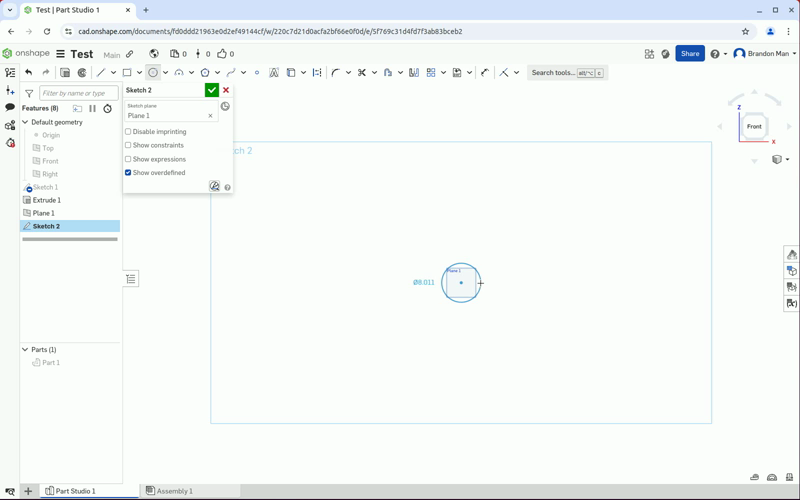
click(480, 282)
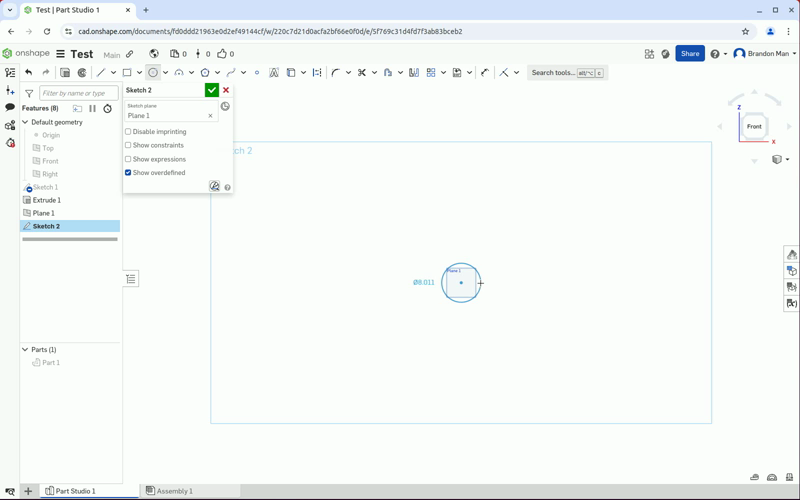
key(esc)
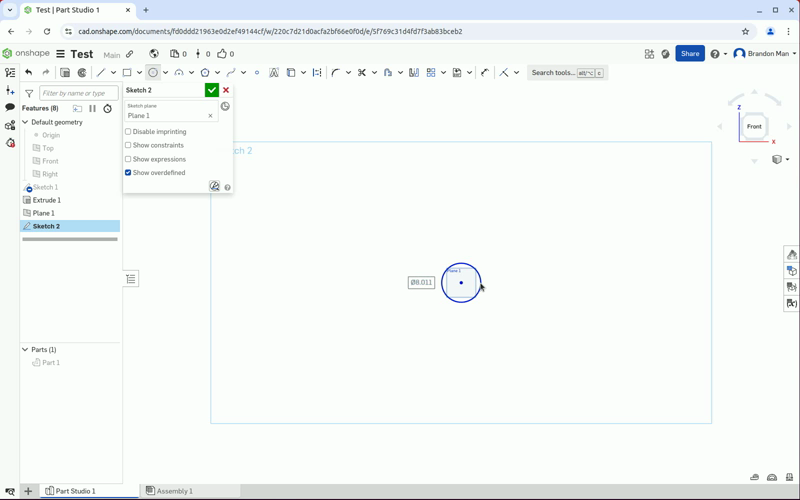
mouse_move(449, 274)
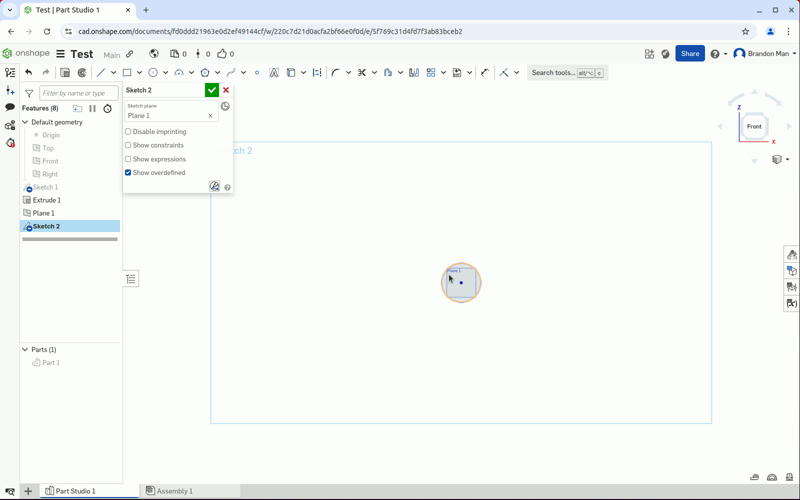
scroll(6)
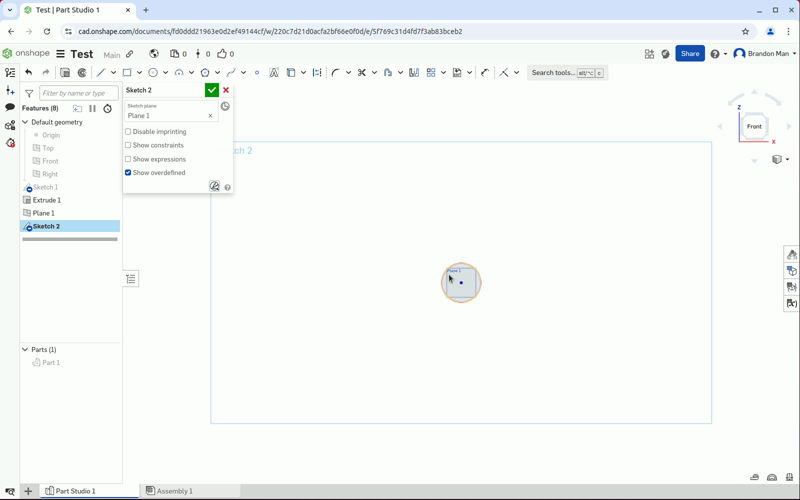
scroll(6)
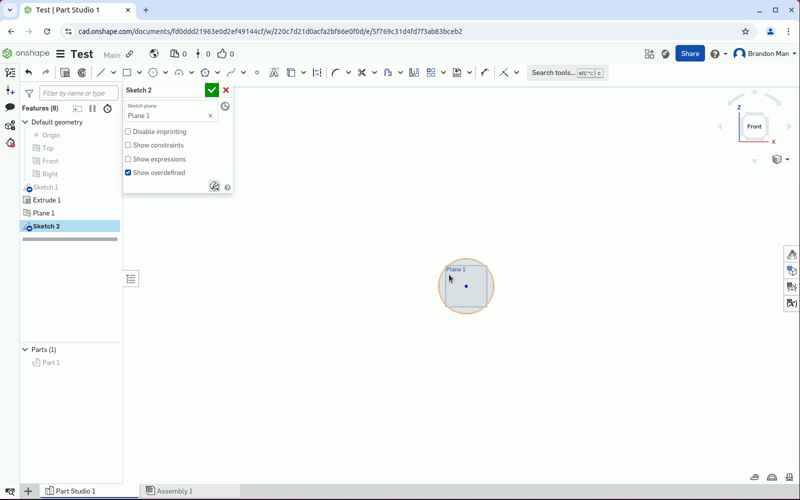
scroll(6)
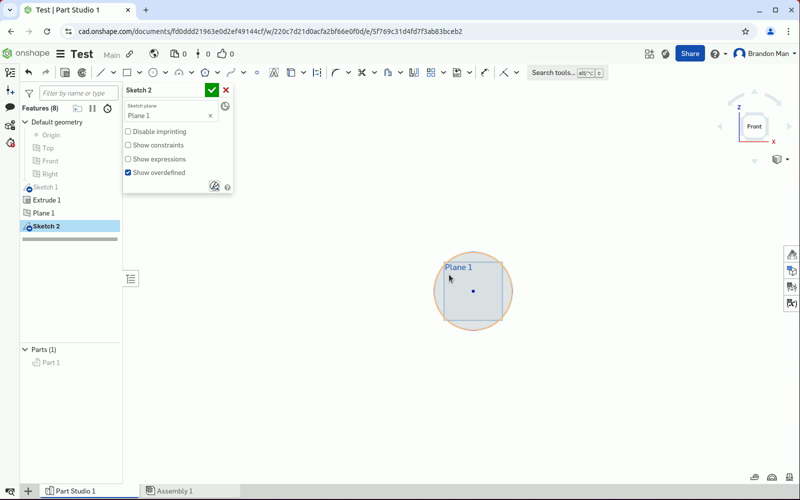
scroll(6)
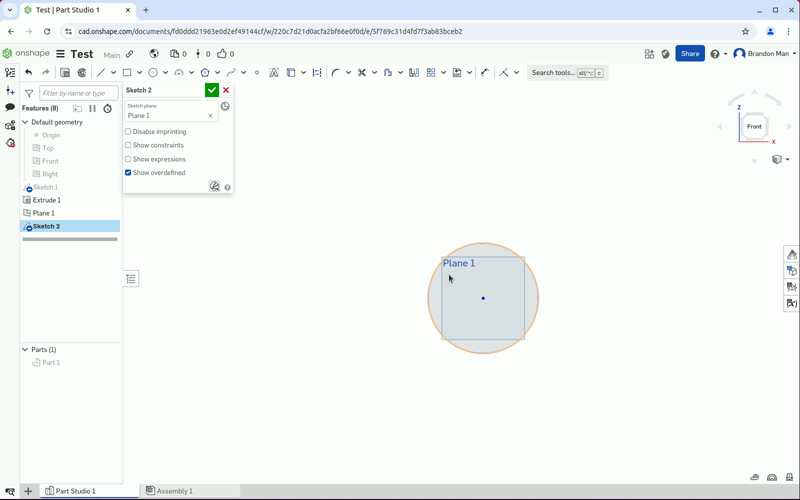
scroll(6)
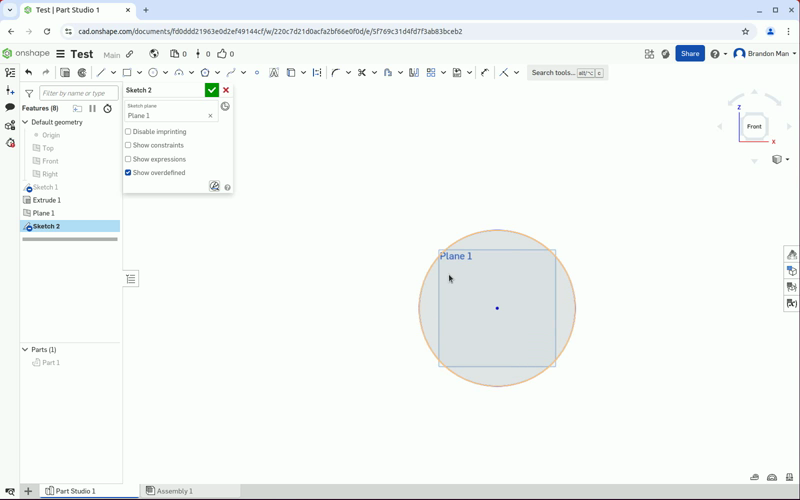
scroll(6)
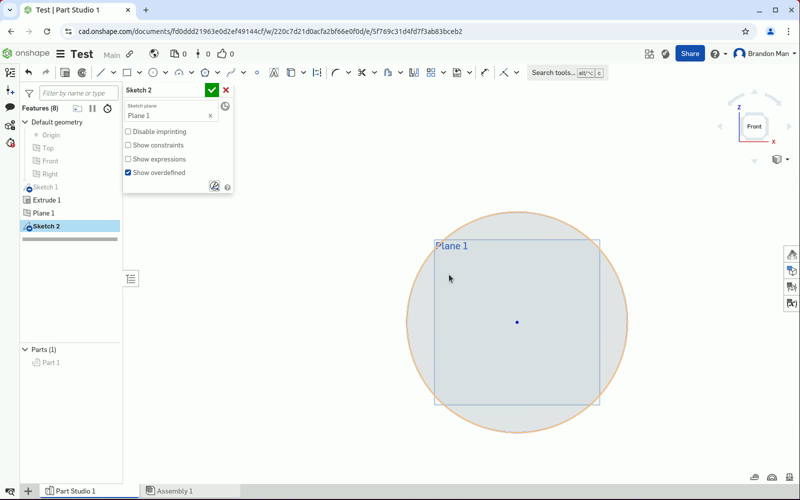
scroll(6)
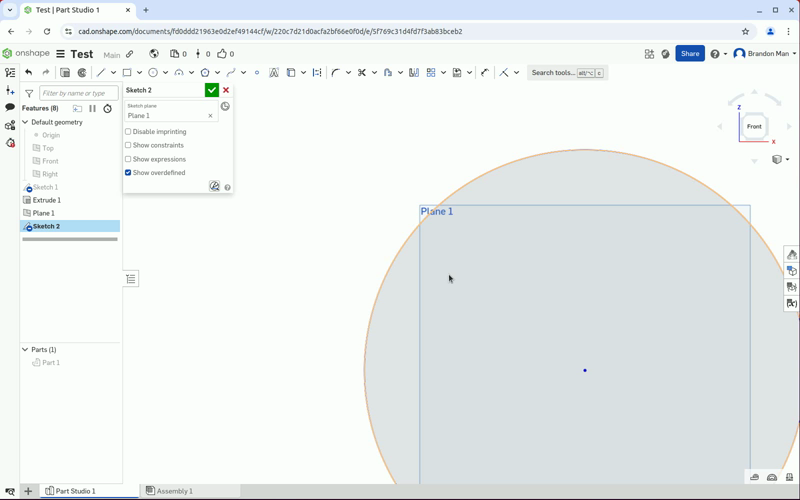
click(449, 274)
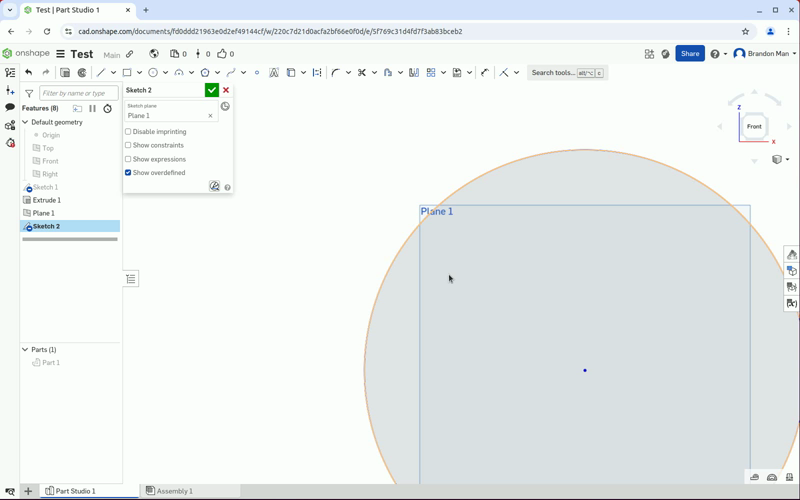
scroll(-6)
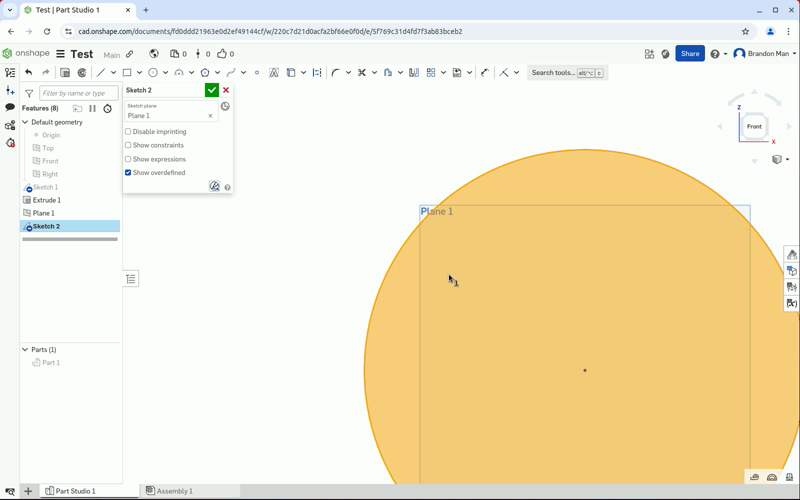
scroll(-6)
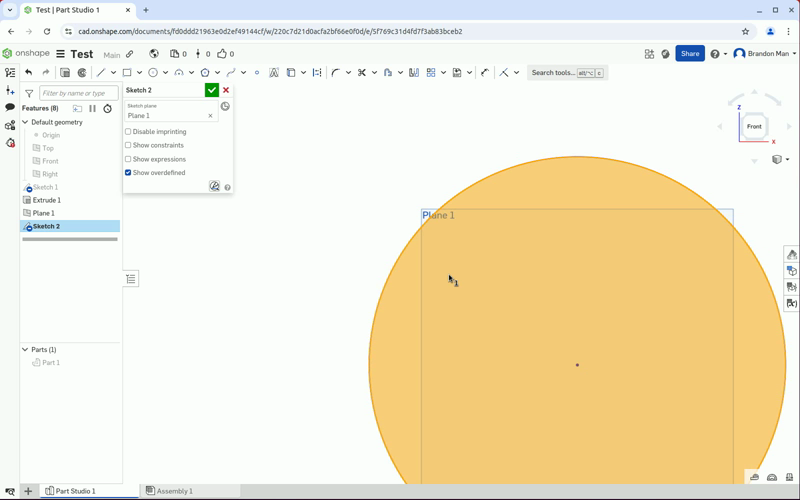
scroll(-6)
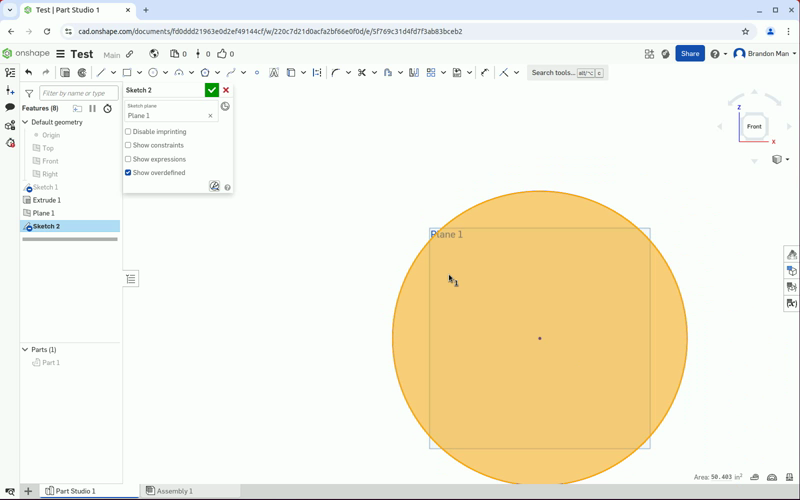
scroll(-6)
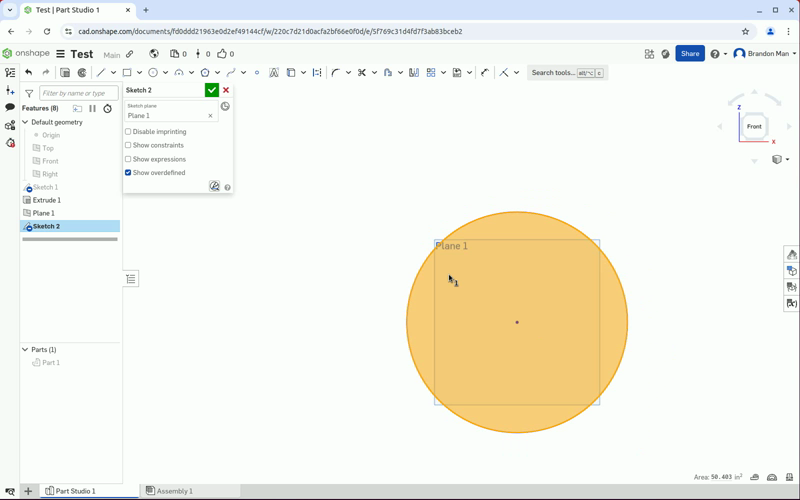
scroll(-6)
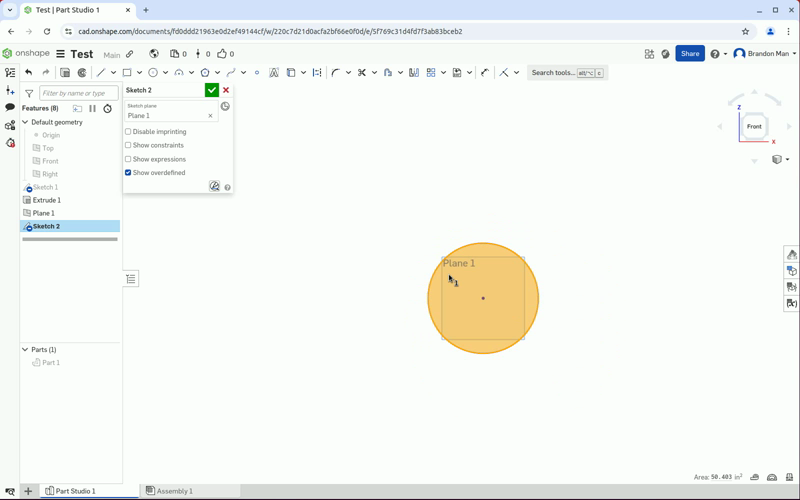
scroll(-6)
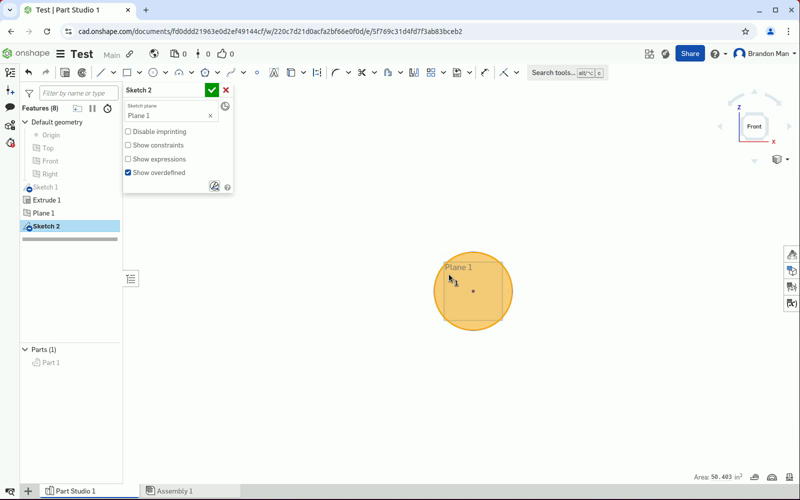
scroll(-6)
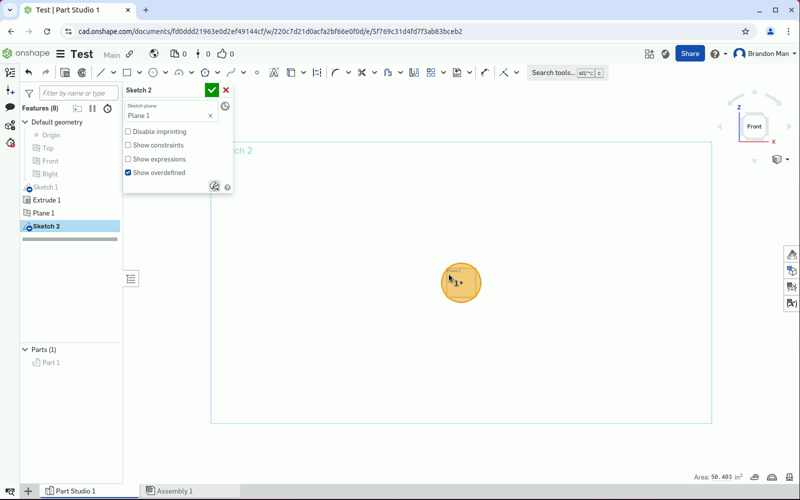
mouse_move(73, 352)
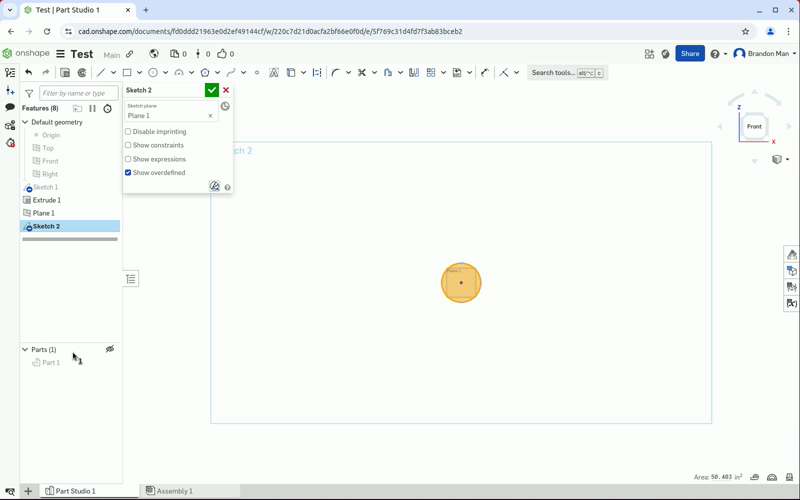
key(shift+y)
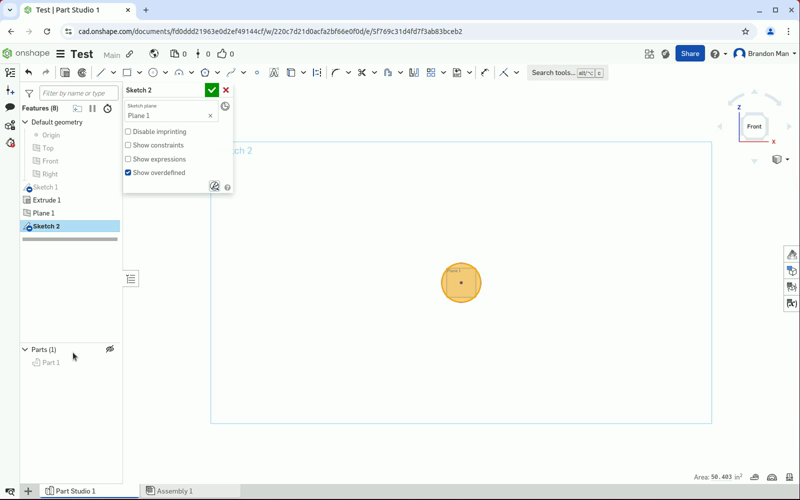
key(shift+e)
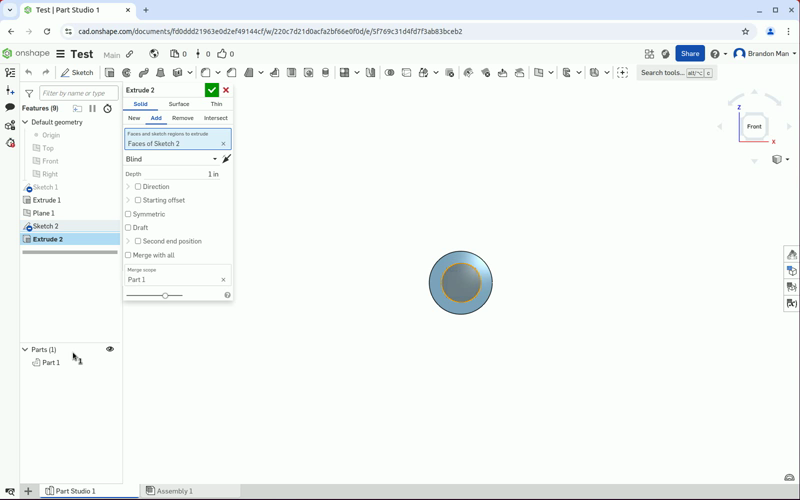
mouse_move(143, 106)
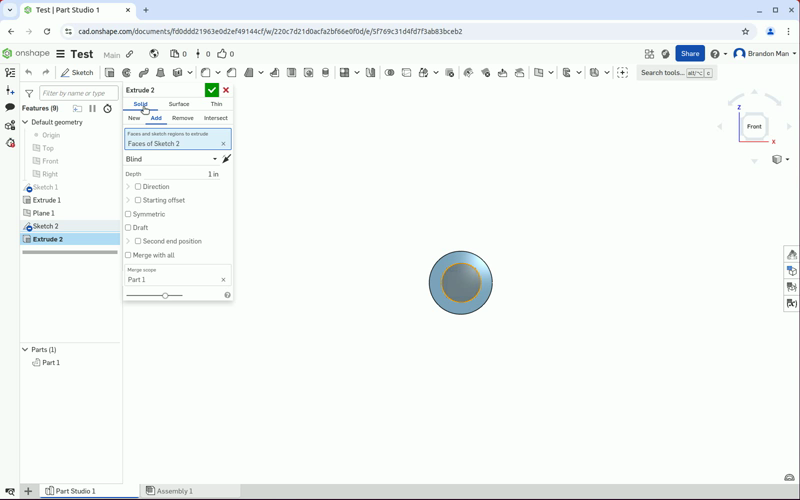
click(143, 106)
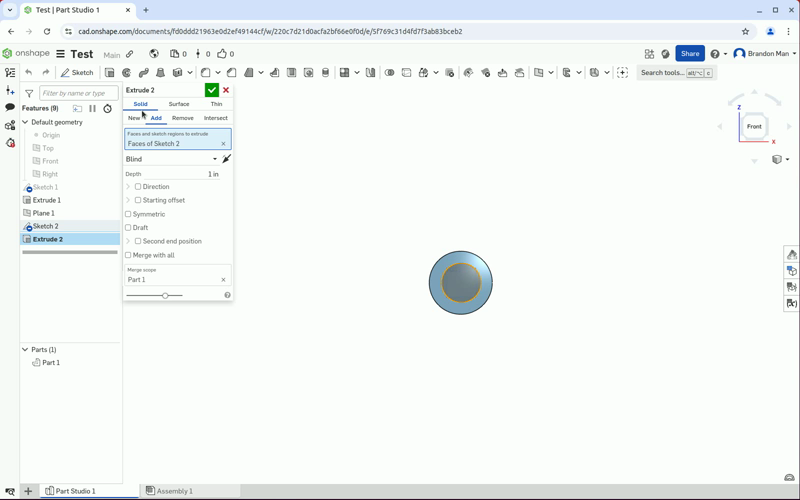
mouse_move(137, 120)
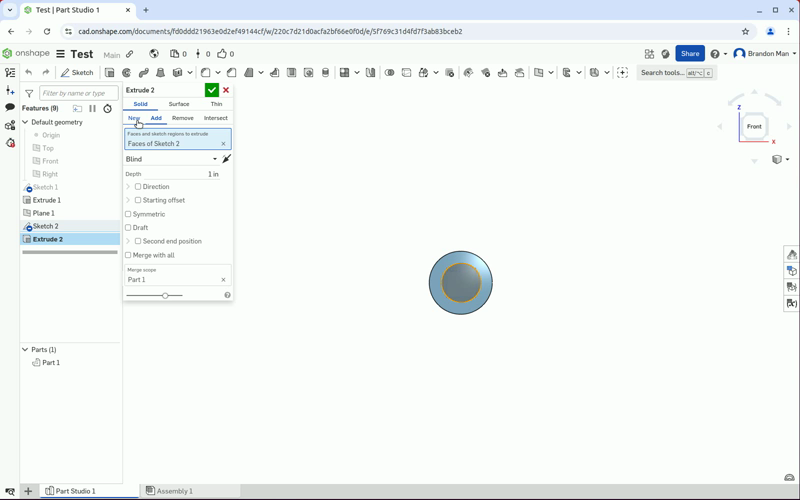
click(137, 120)
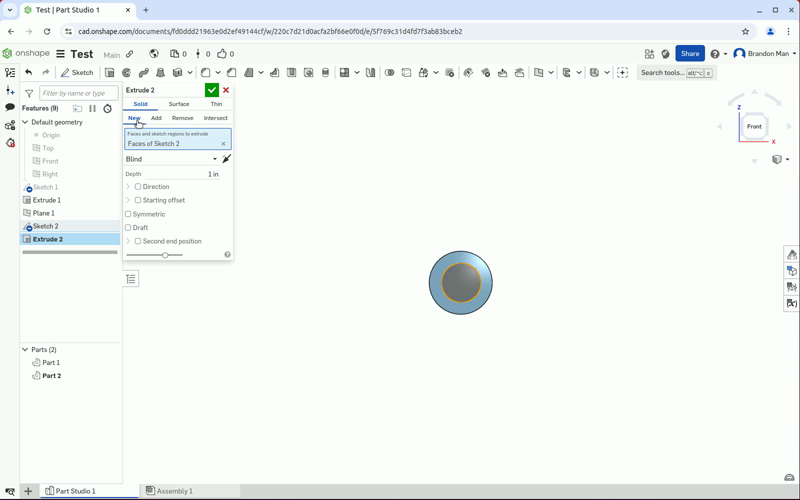
key(tab, 4)
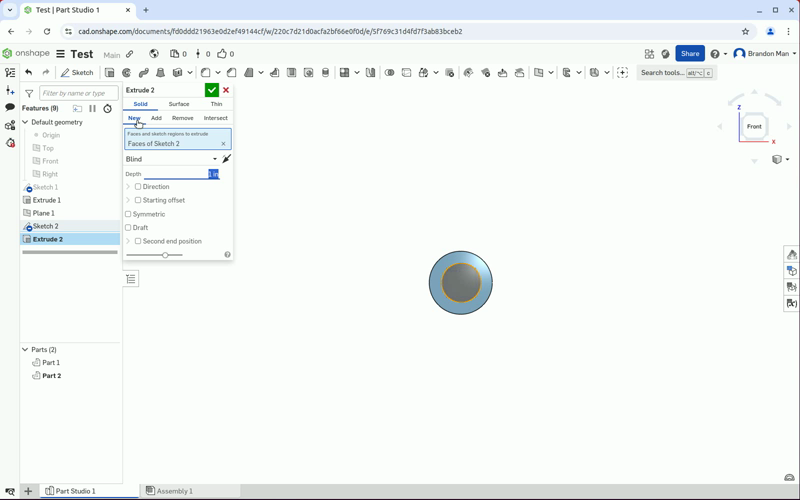
text(5.055)
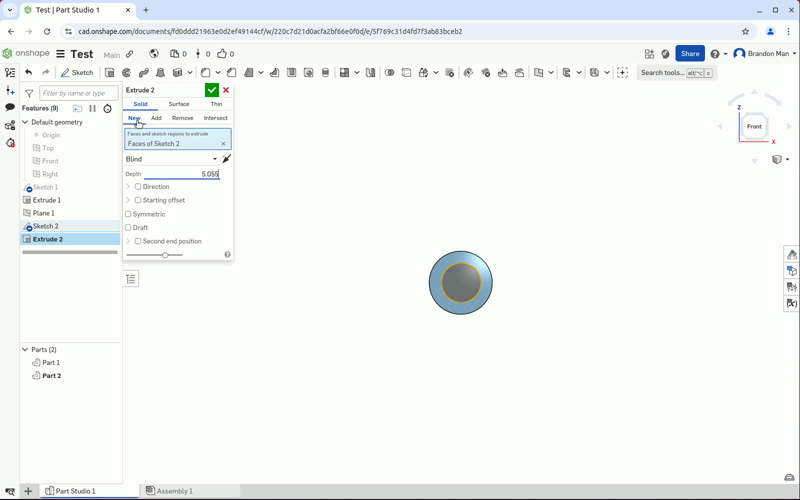
key(enter)
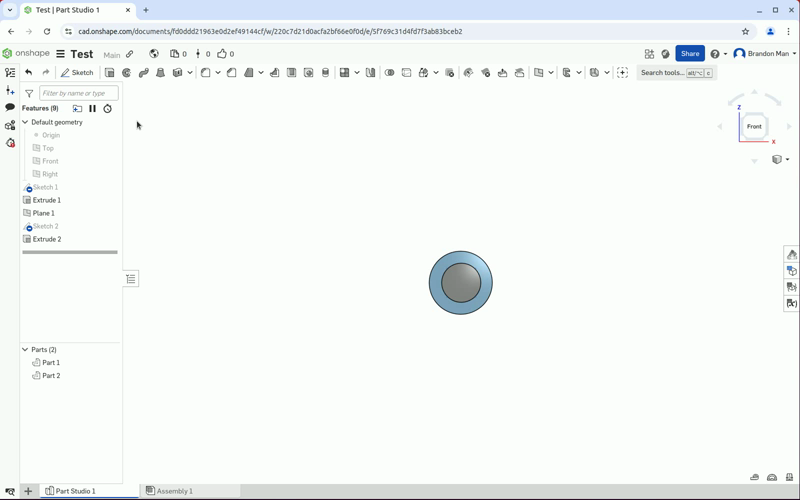
key(shift+h)
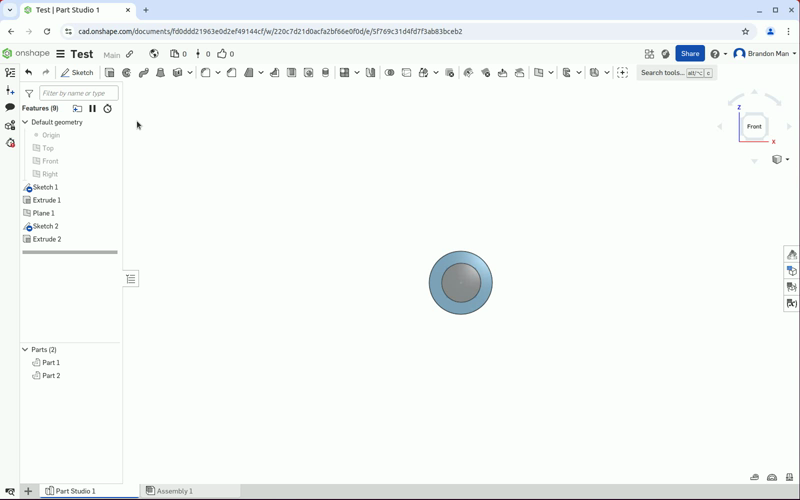
key(shift+h)
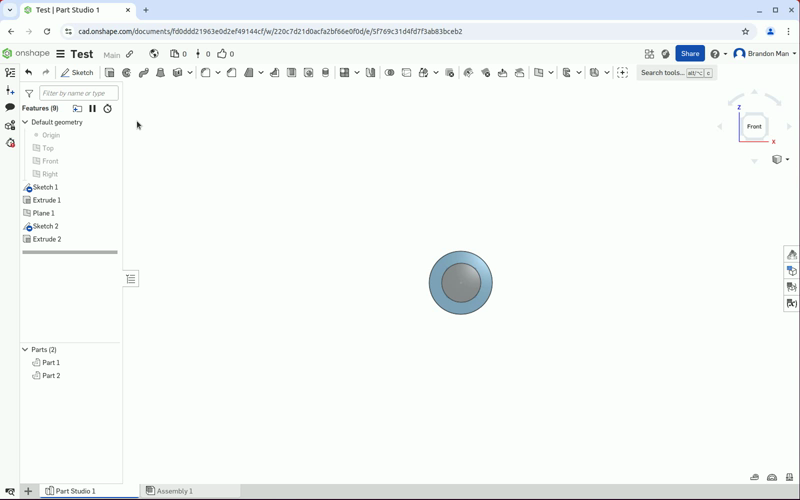
key(shift+7)
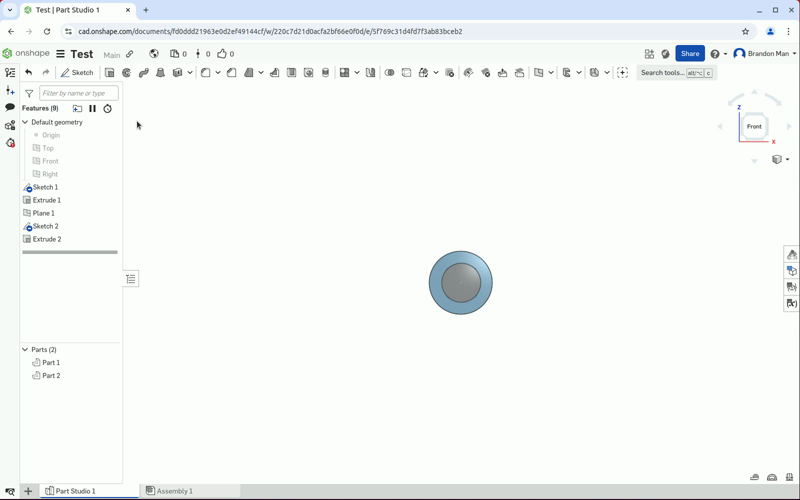
key(left, 2)
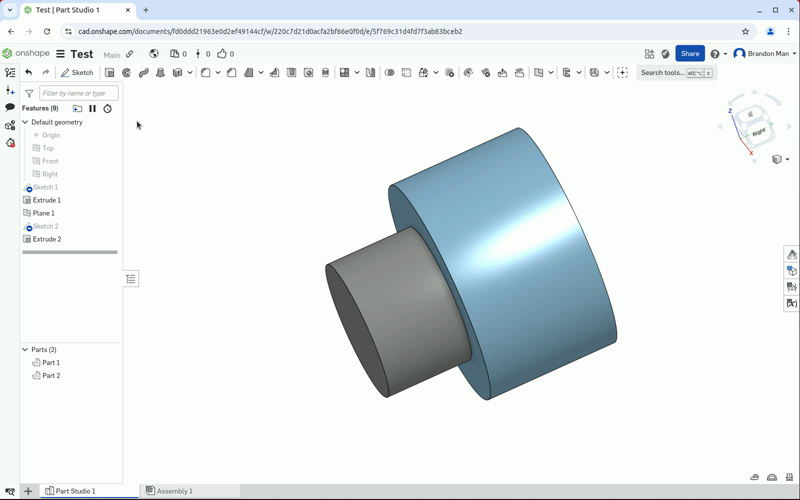
key(down, 2)
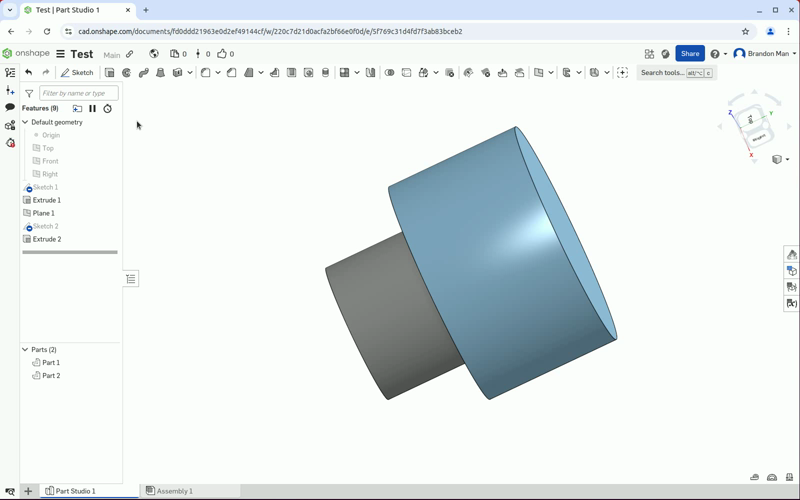
key(up, 2)
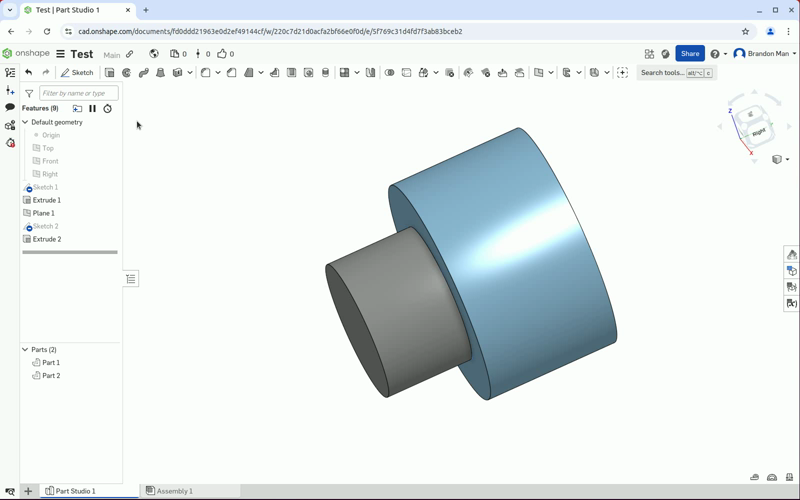
key(right, 2)
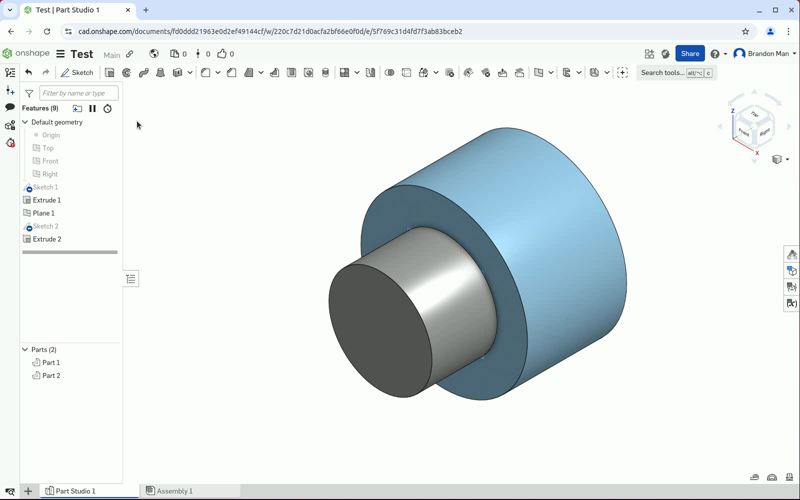
mouse_move(73, 189)
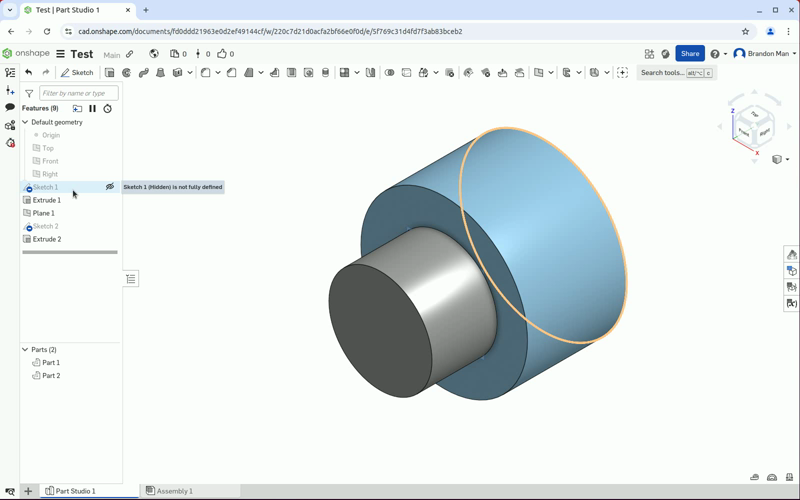
click(73, 189)